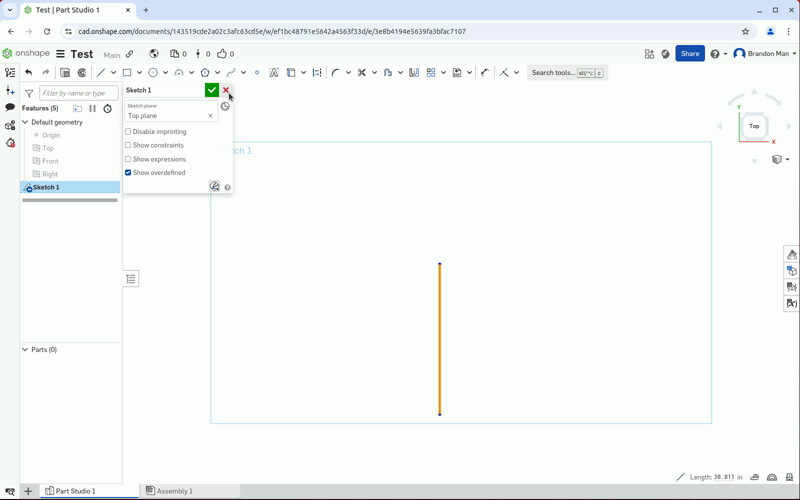
key(shift+h)
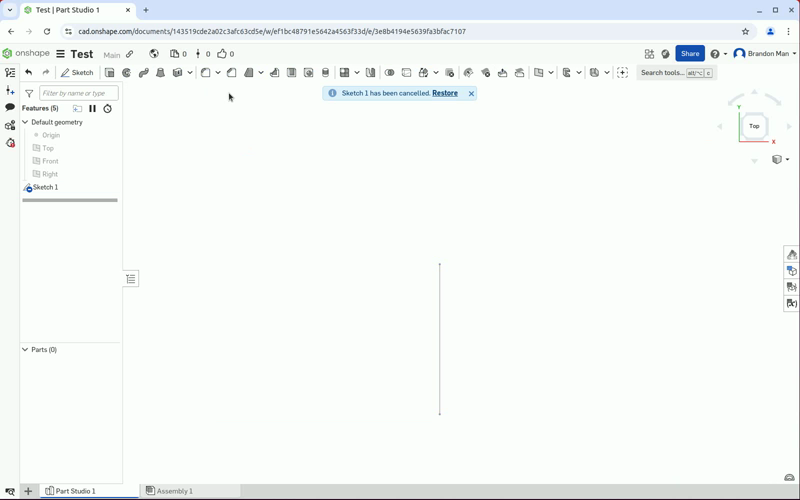
key(shift+s)
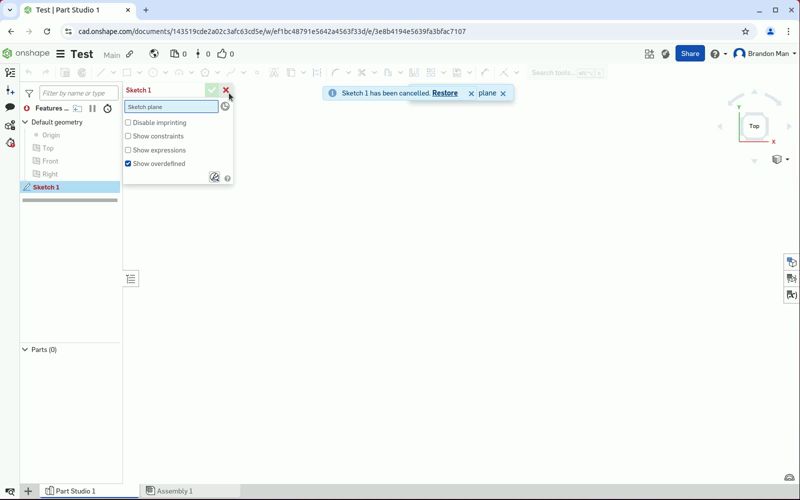
mouse_move(73, 150)
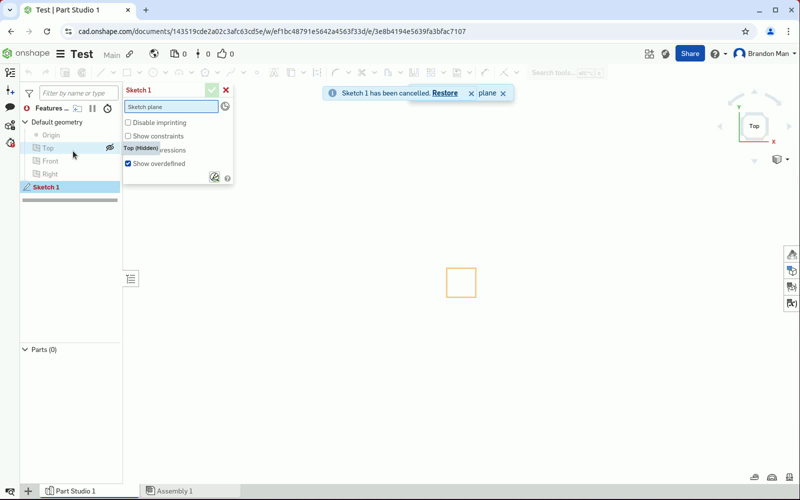
click(73, 150)
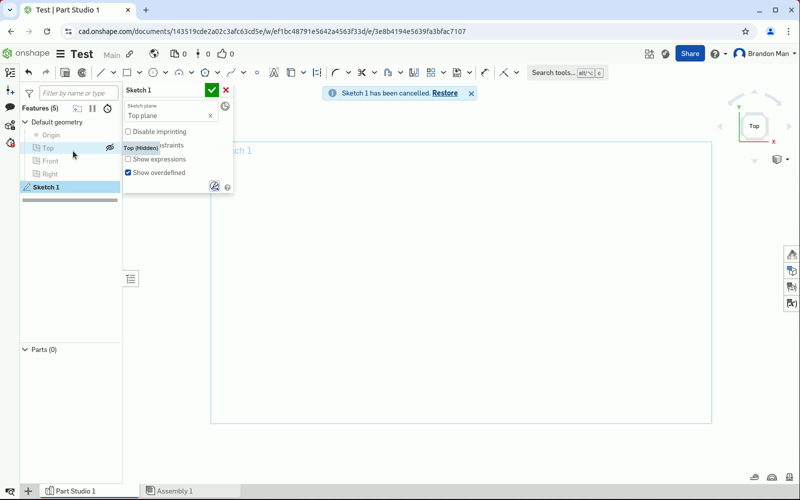
mouse_move(73, 352)
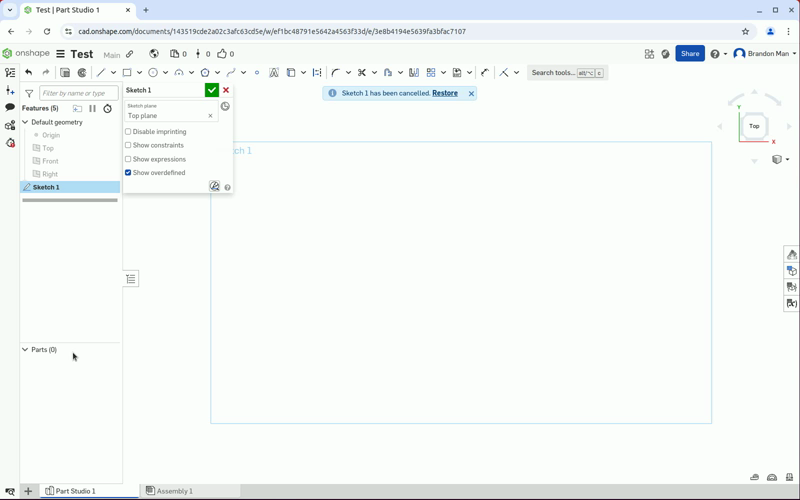
key(y)
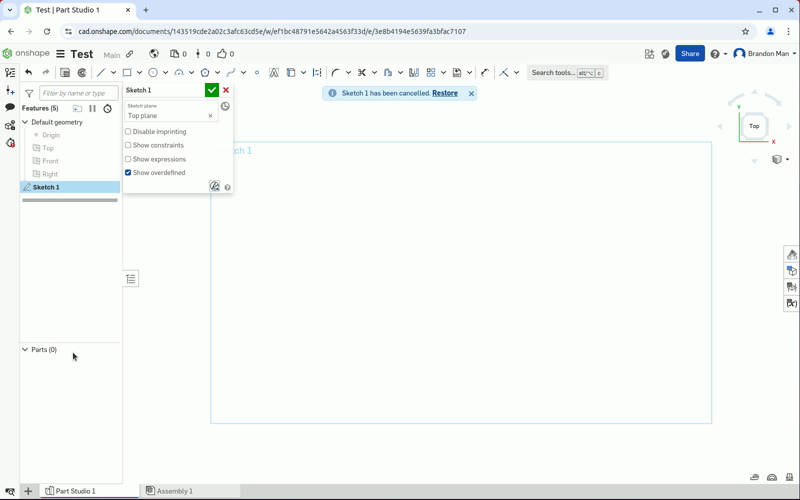
key(l)
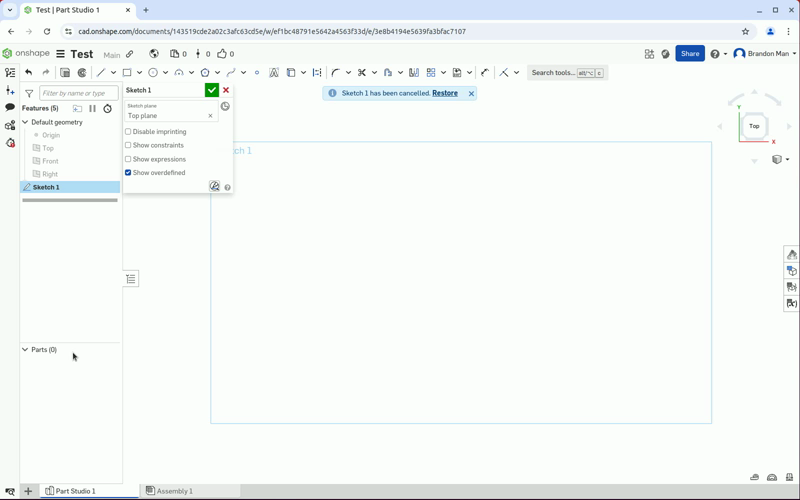
key_down(shift)
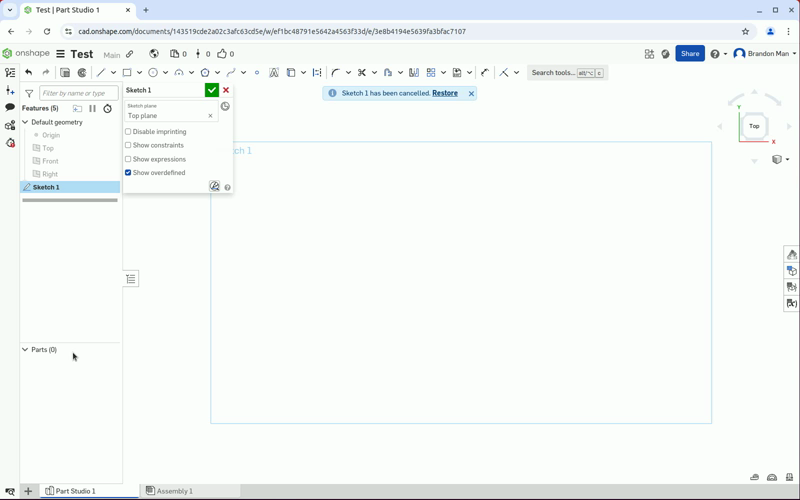
mouse_move(412, 312)
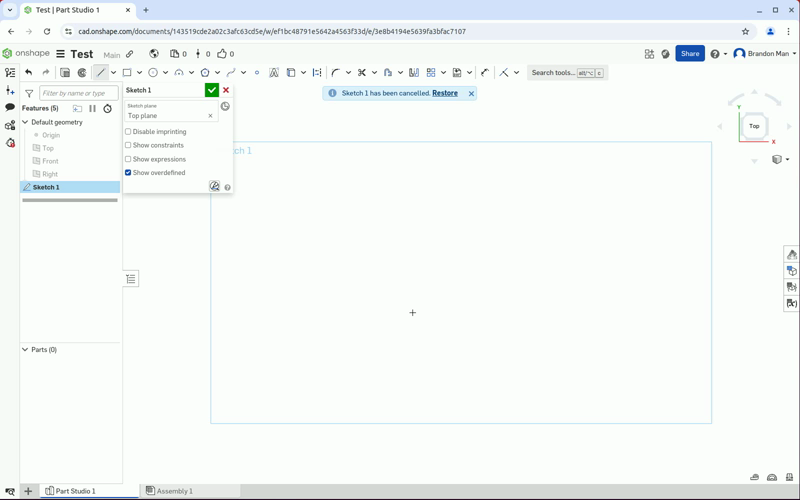
click(412, 312)
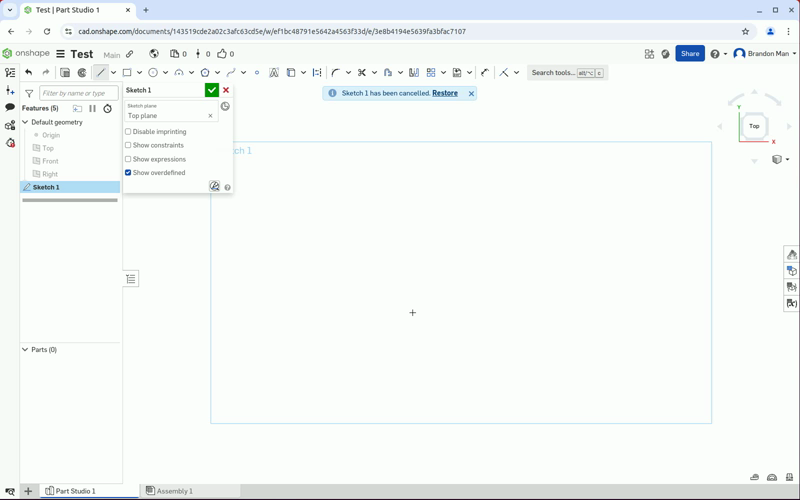
key_up(shift)
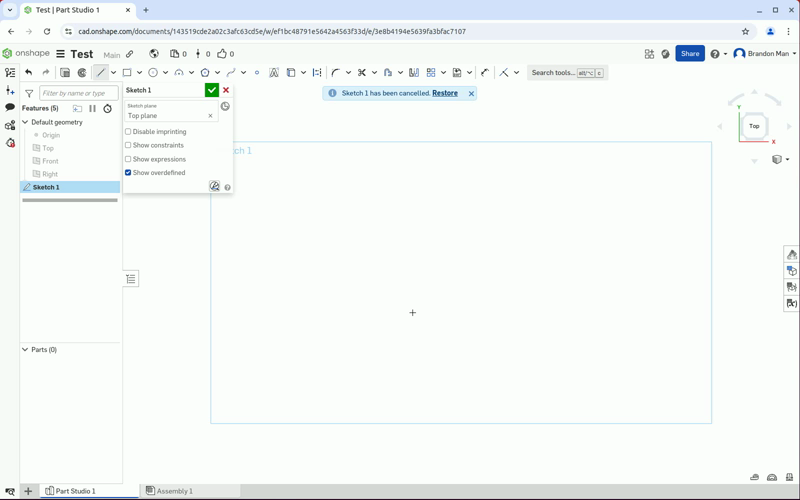
key_down(shift)
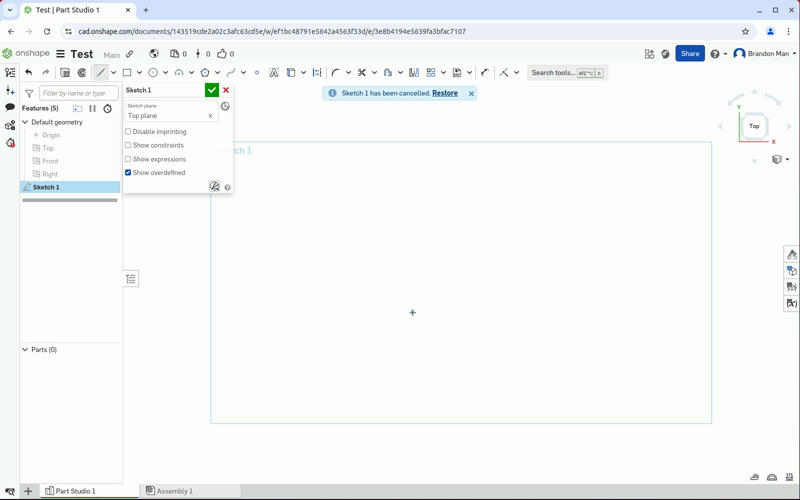
mouse_move(493, 312)
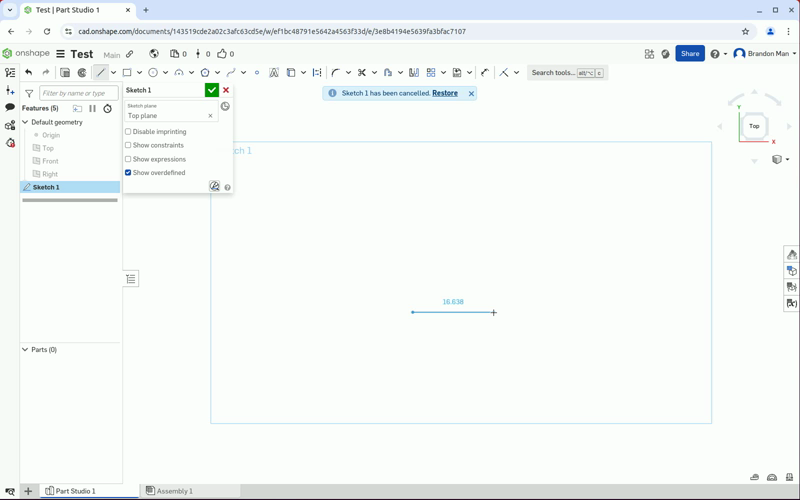
click(493, 312)
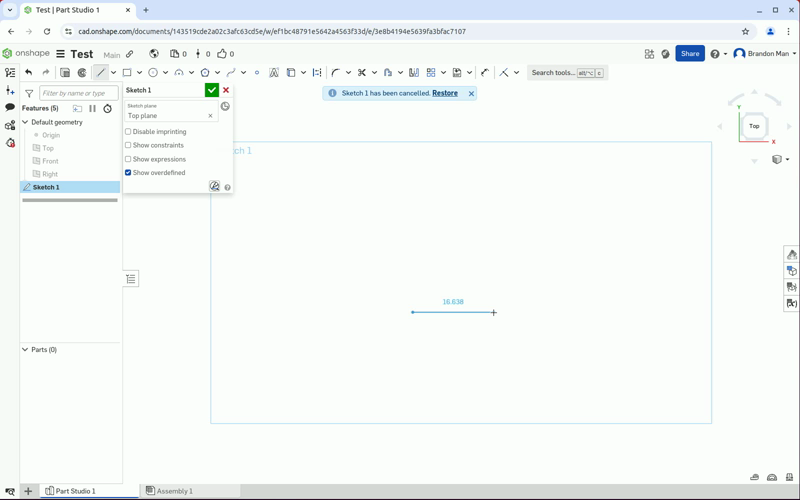
key_up(shift)
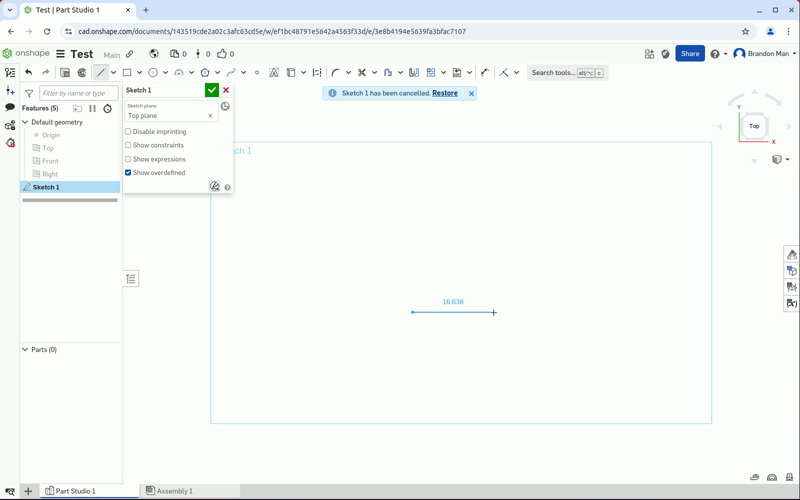
key_down(shift)
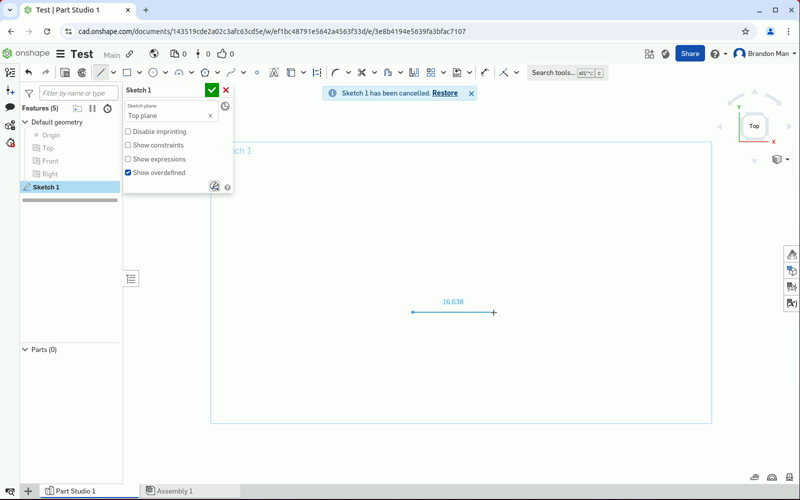
mouse_move(523, 312)
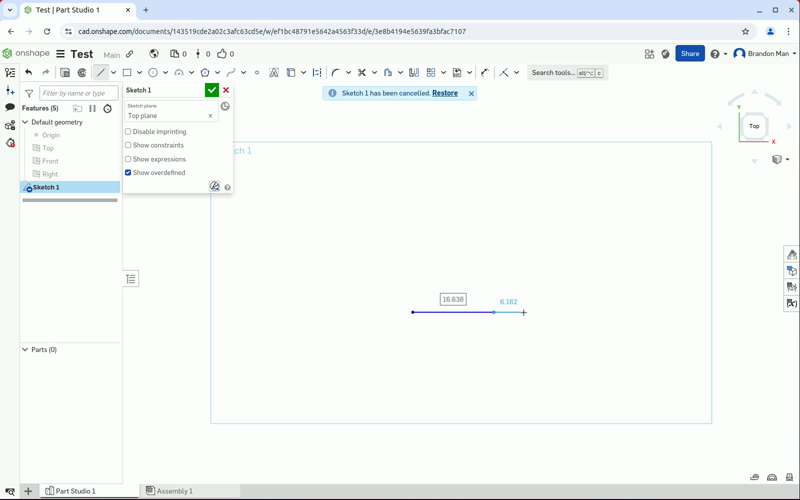
mouse_move(493, 285)
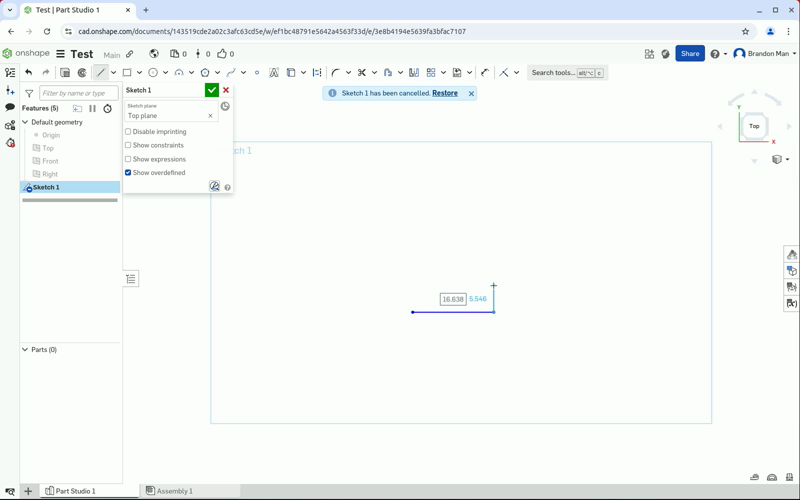
click(493, 285)
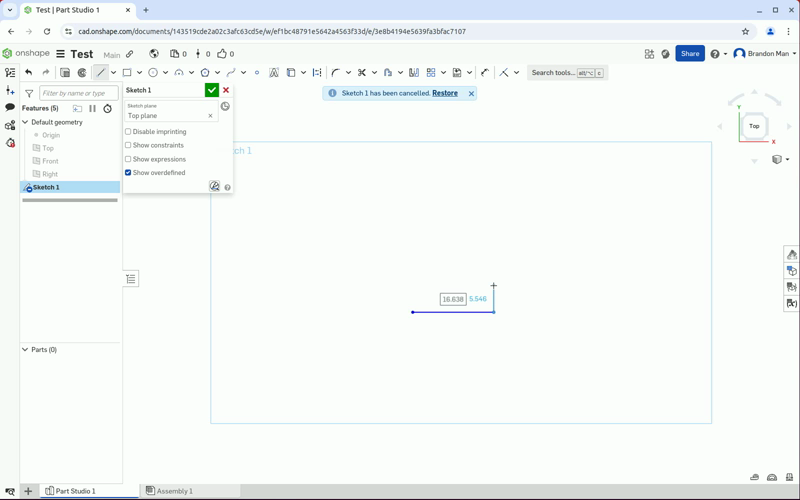
key_up(shift)
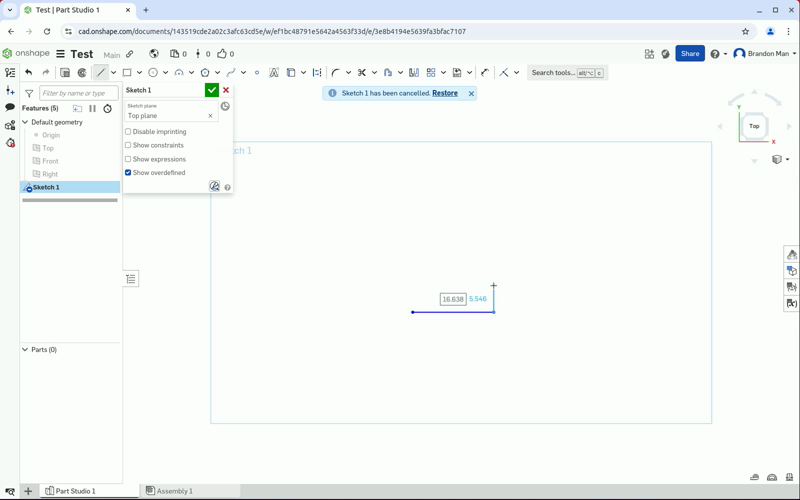
key_down(shift)
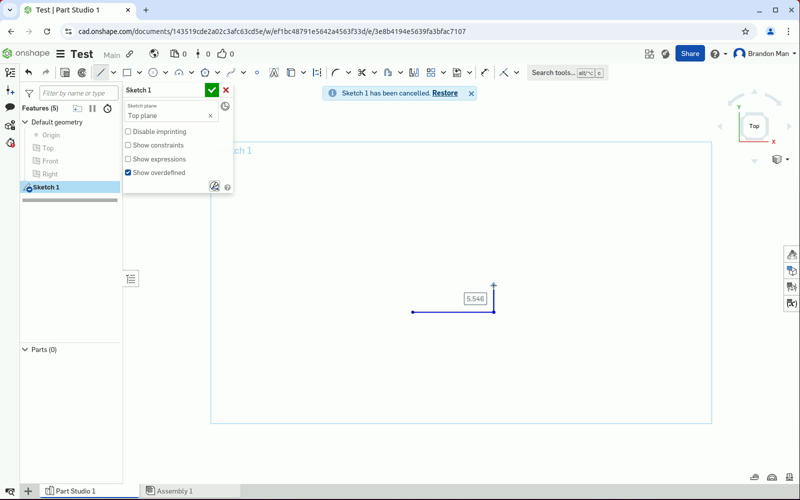
mouse_move(572, 285)
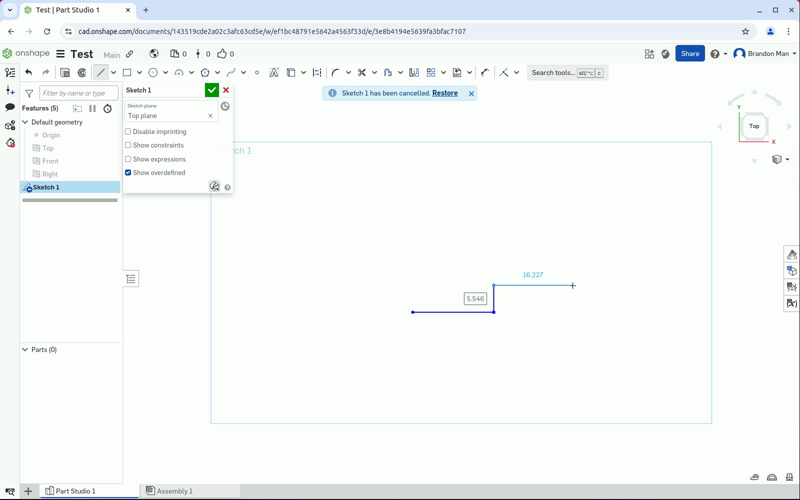
click(572, 285)
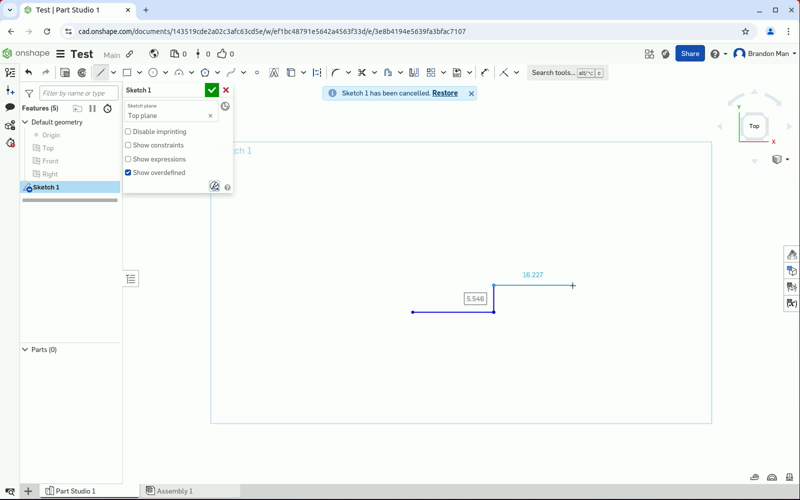
key_up(shift)
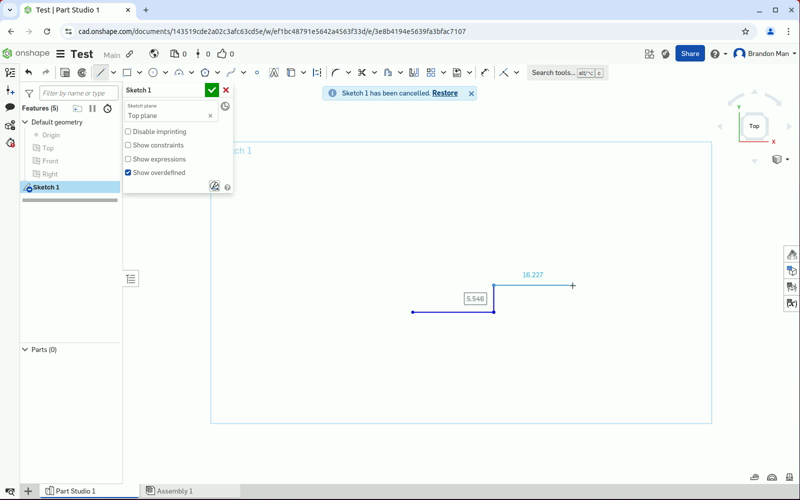
key_down(shift)
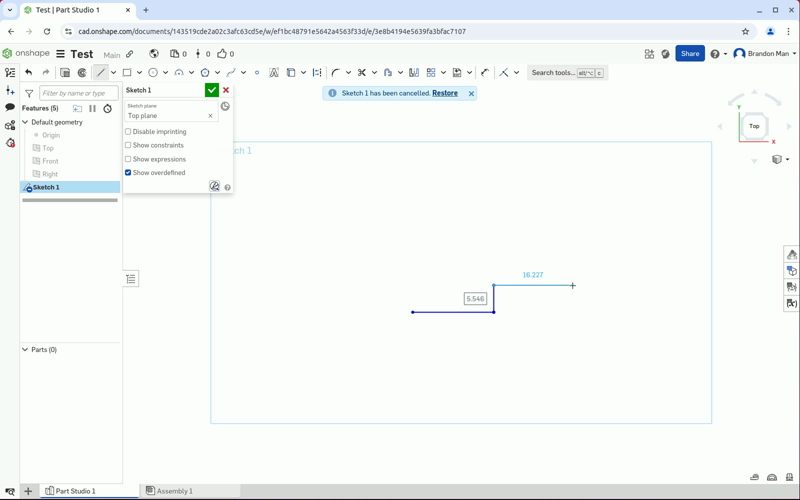
mouse_move(589, 285)
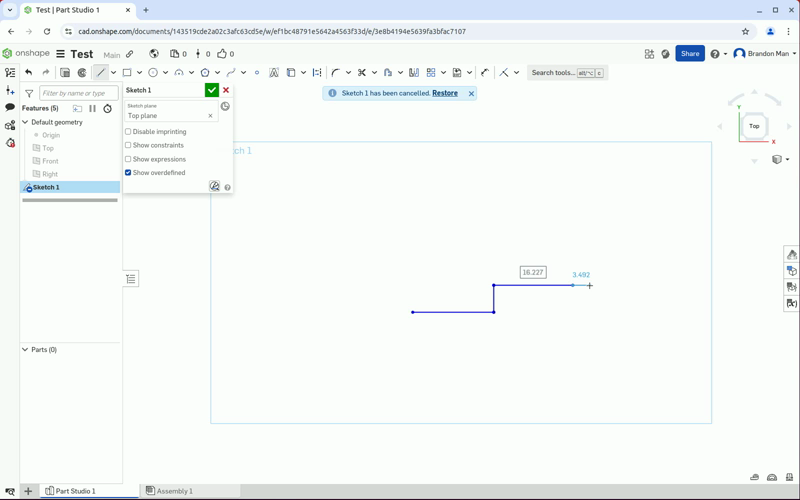
mouse_move(572, 258)
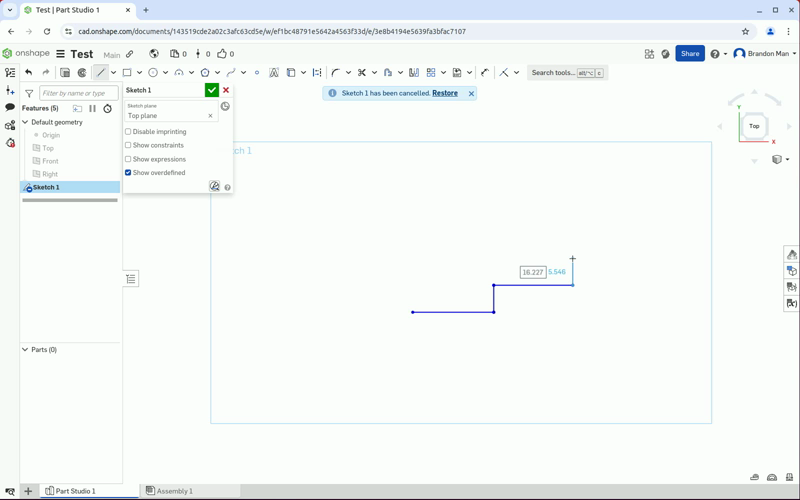
click(572, 258)
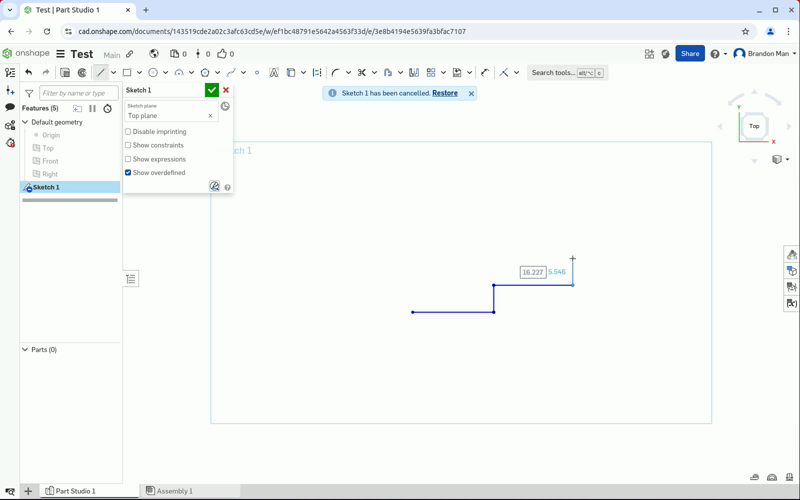
key_up(shift)
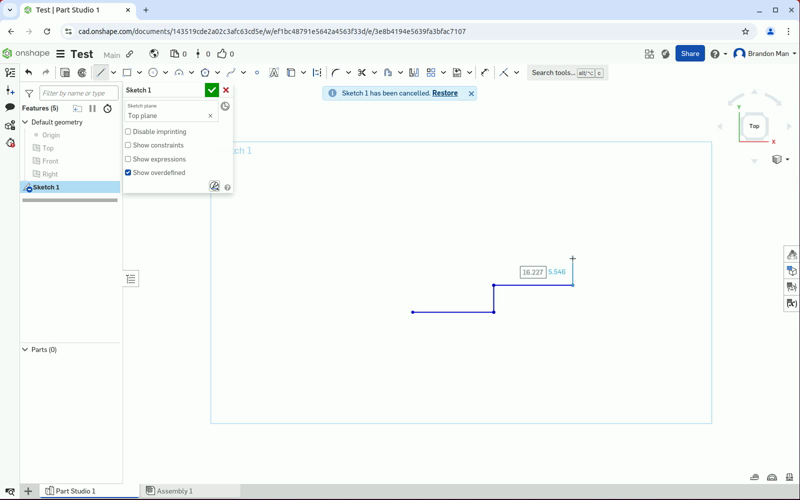
key_down(shift)
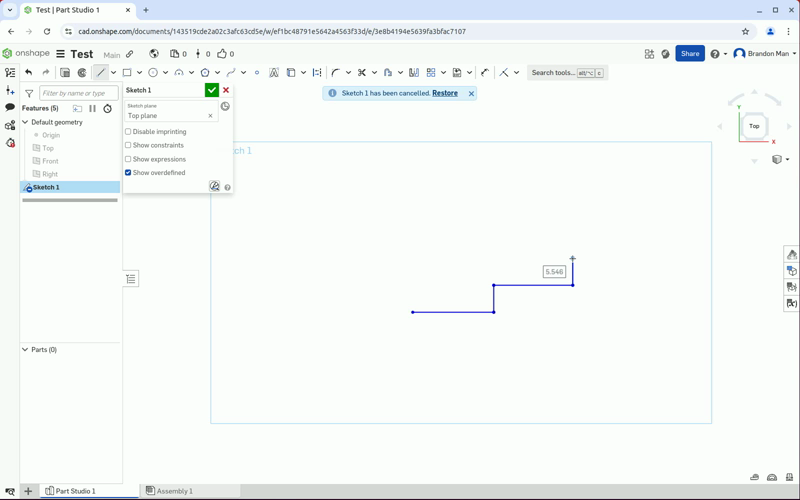
mouse_move(493, 258)
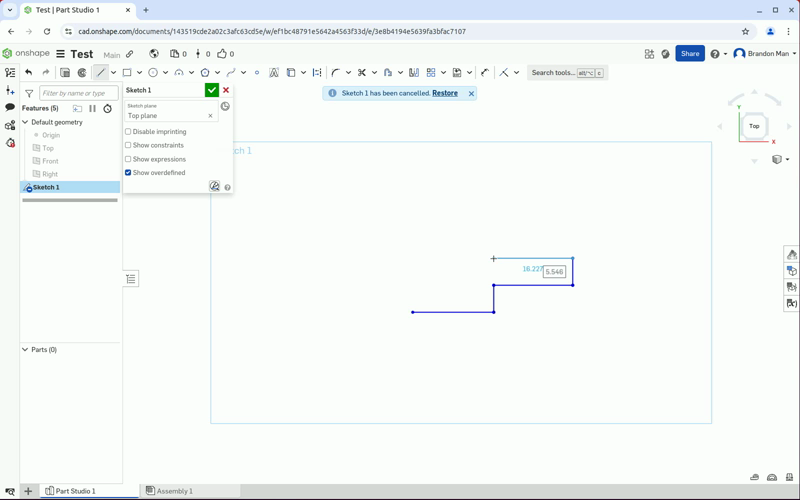
click(493, 258)
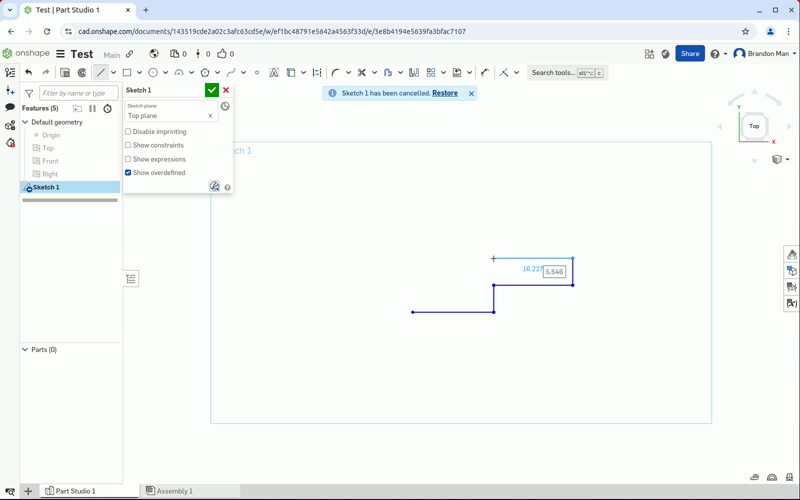
key_up(shift)
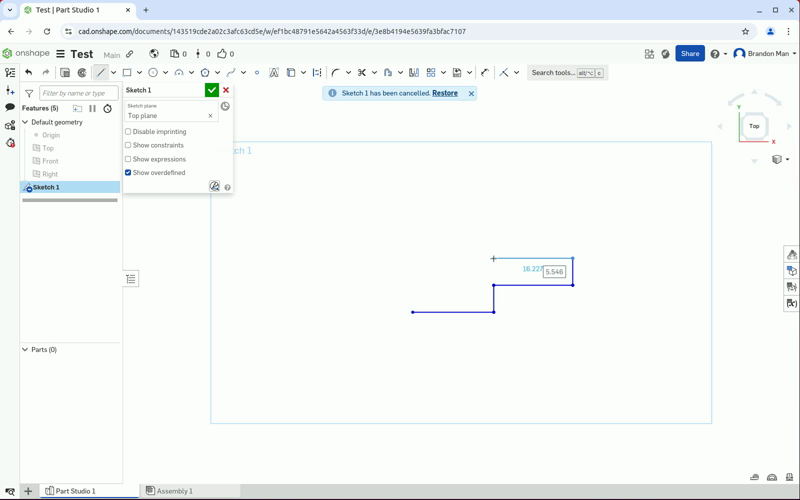
key_down(shift)
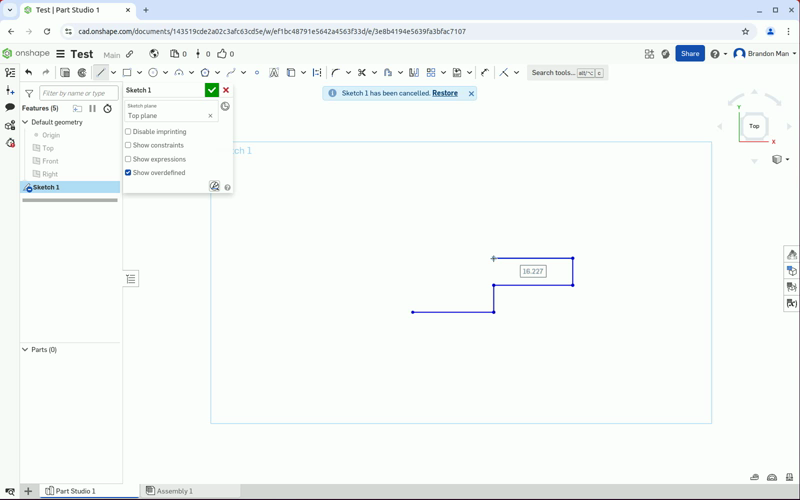
mouse_move(523, 258)
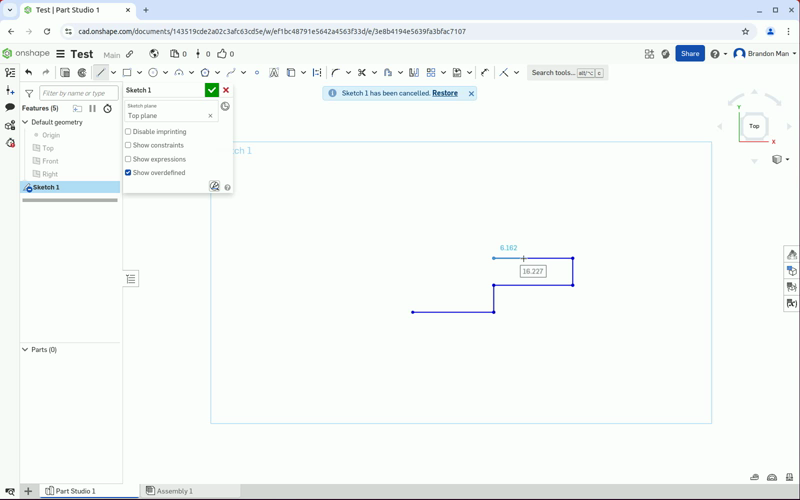
mouse_move(493, 231)
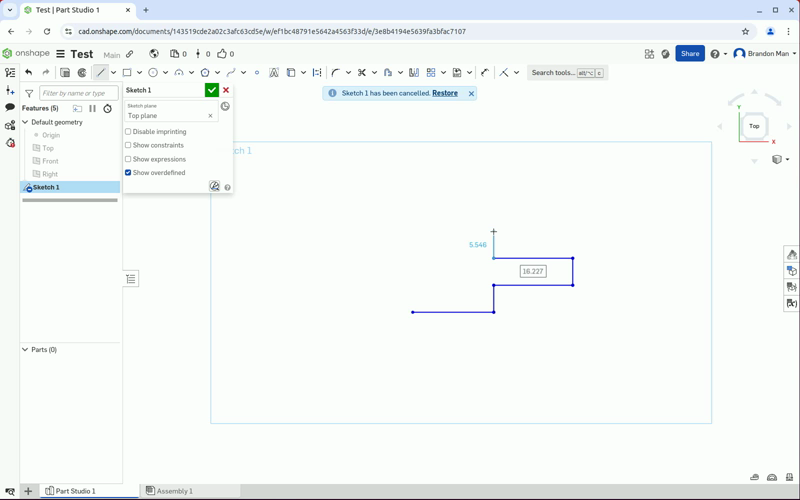
click(493, 231)
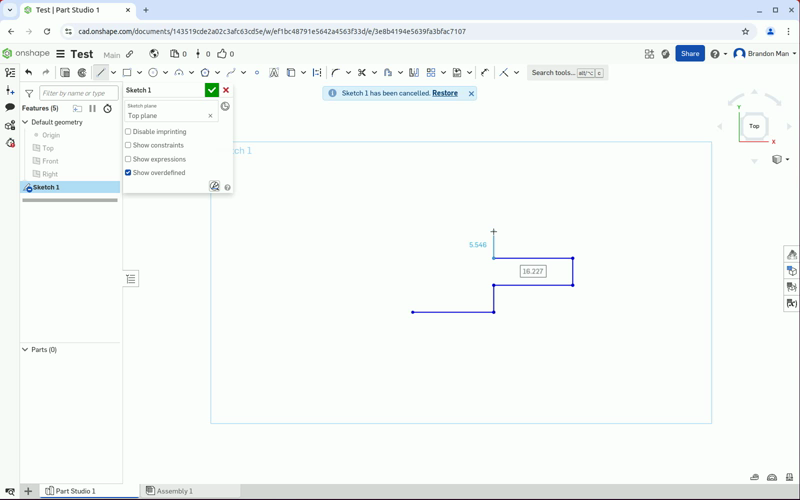
key_up(shift)
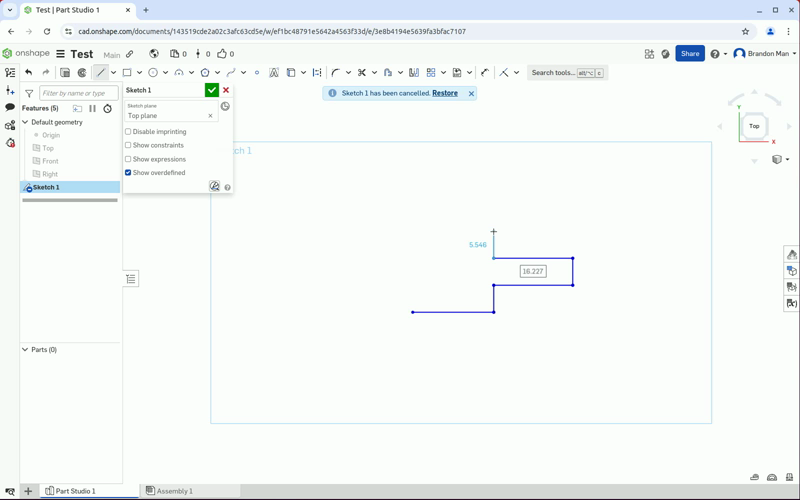
key_down(shift)
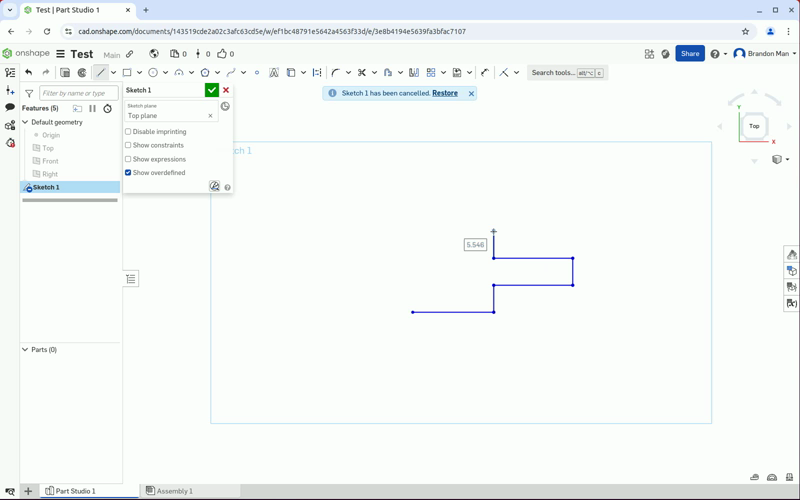
mouse_move(412, 231)
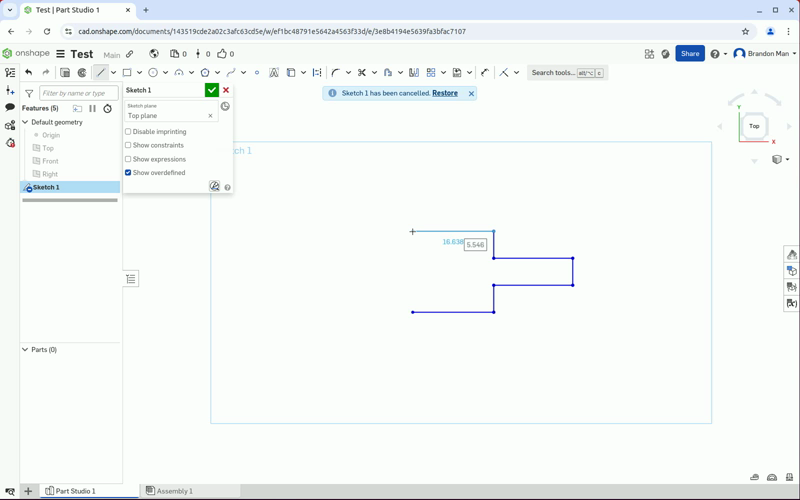
click(412, 231)
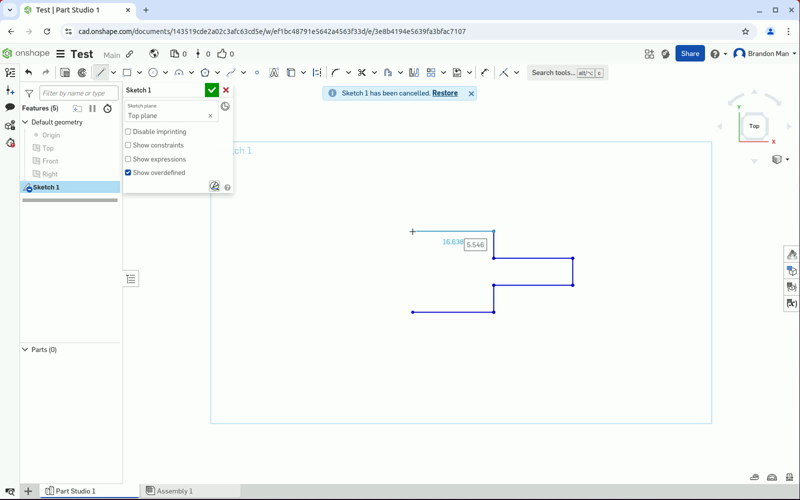
key_up(shift)
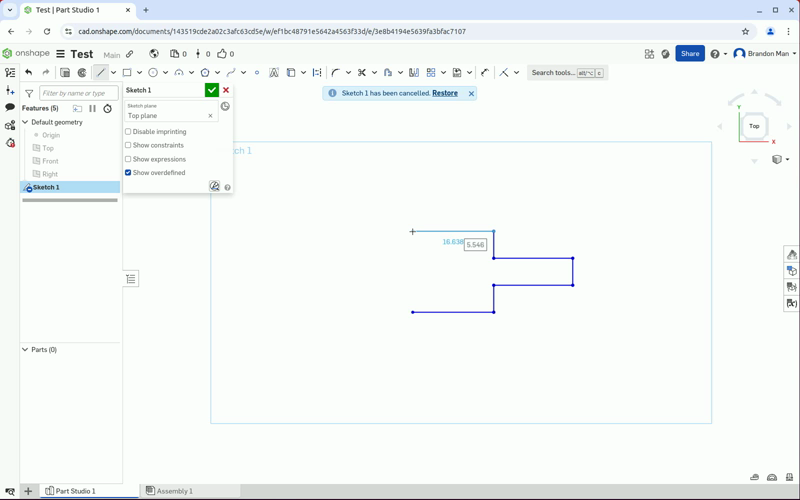
key_down(shift)
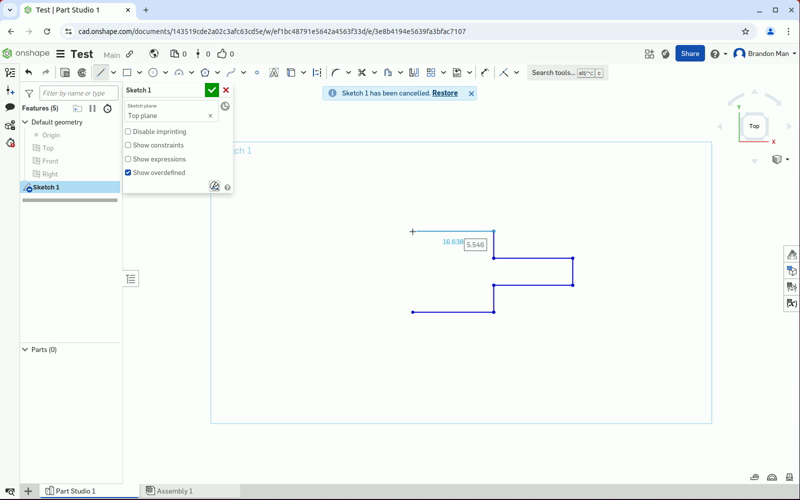
mouse_move(412, 312)
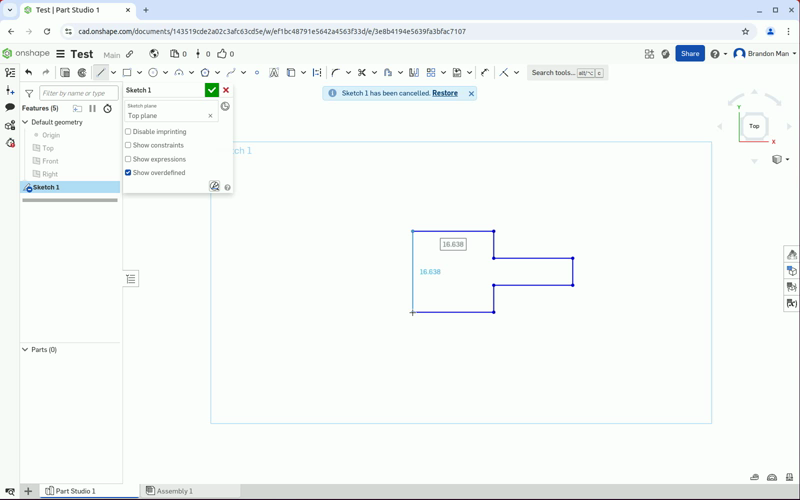
key_up(shift)
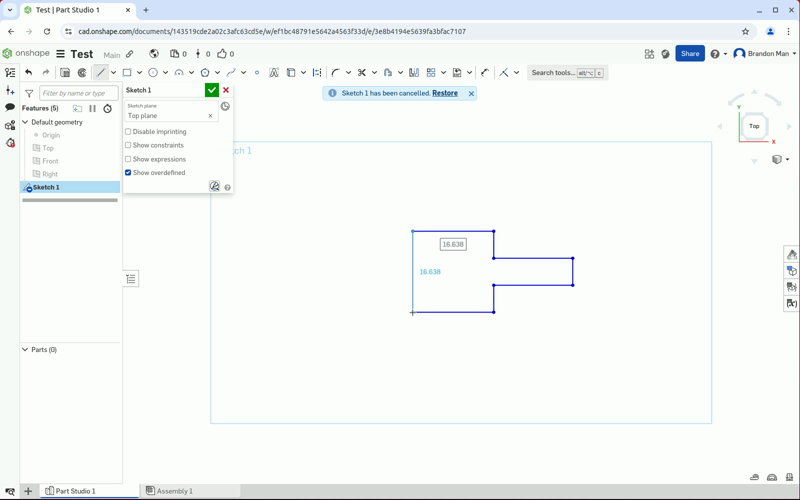
click(412, 312)
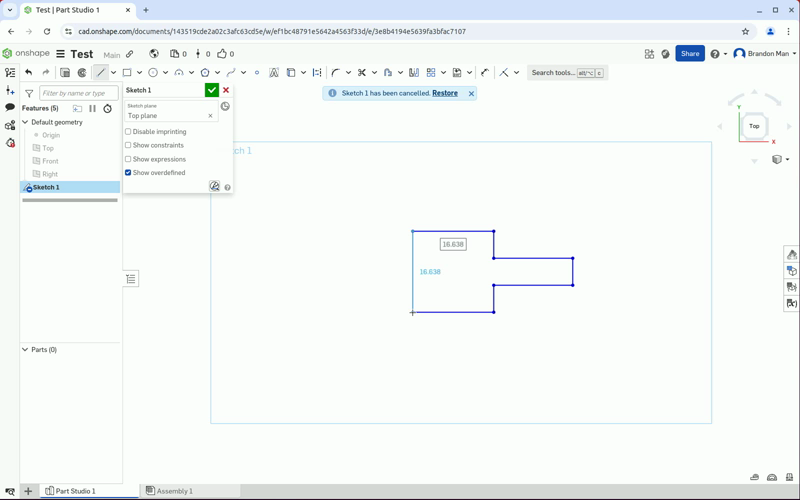
key(esc)
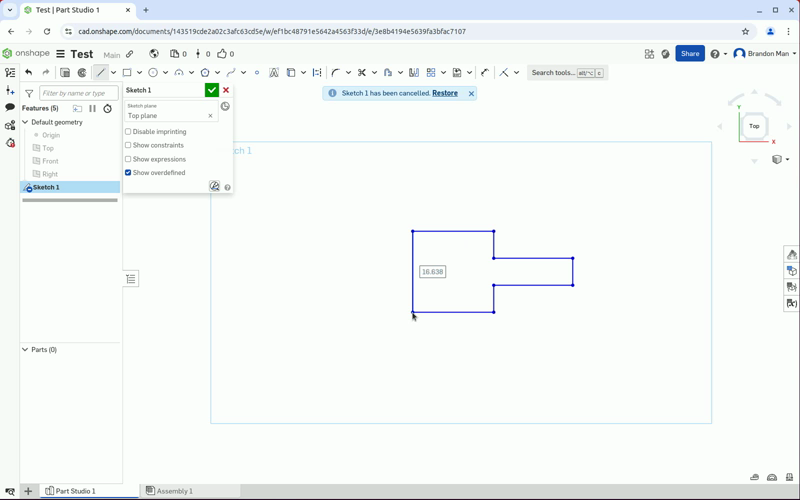
mouse_move(419, 265)
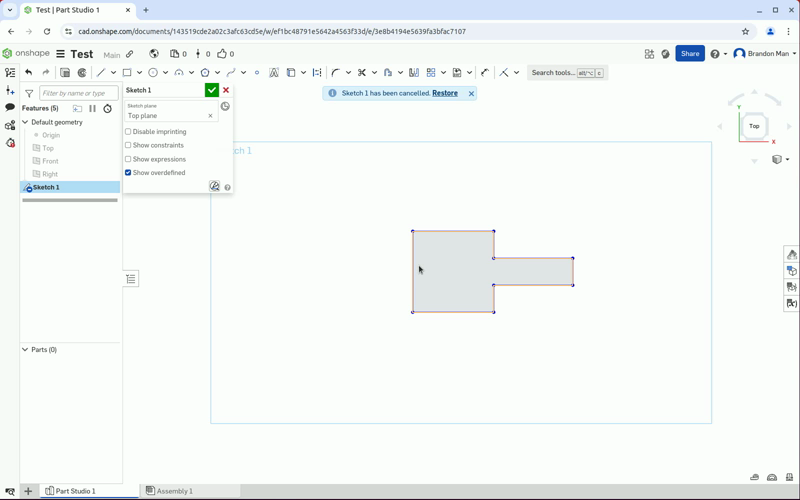
click(419, 265)
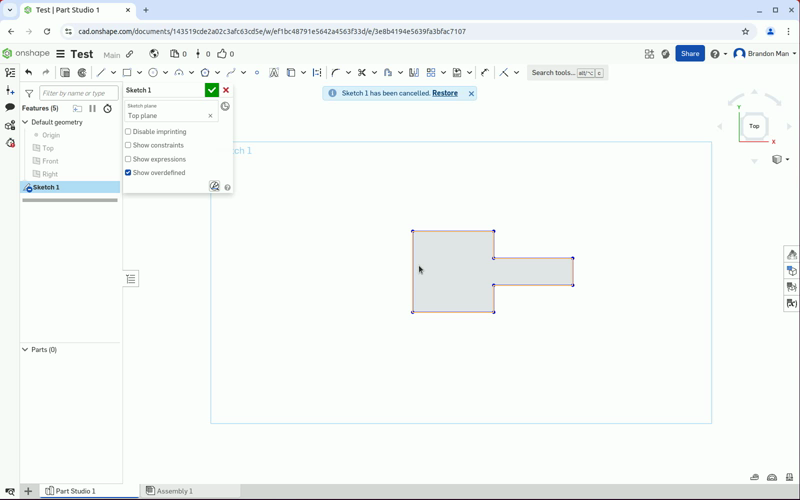
mouse_move(73, 352)
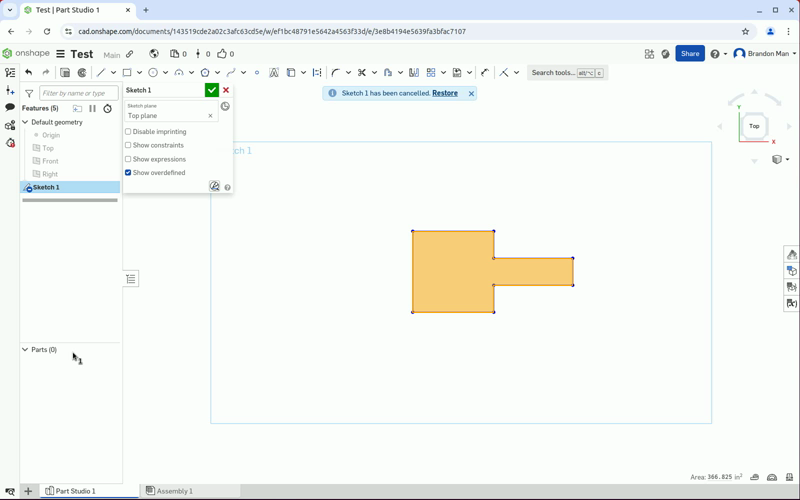
key(shift+y)
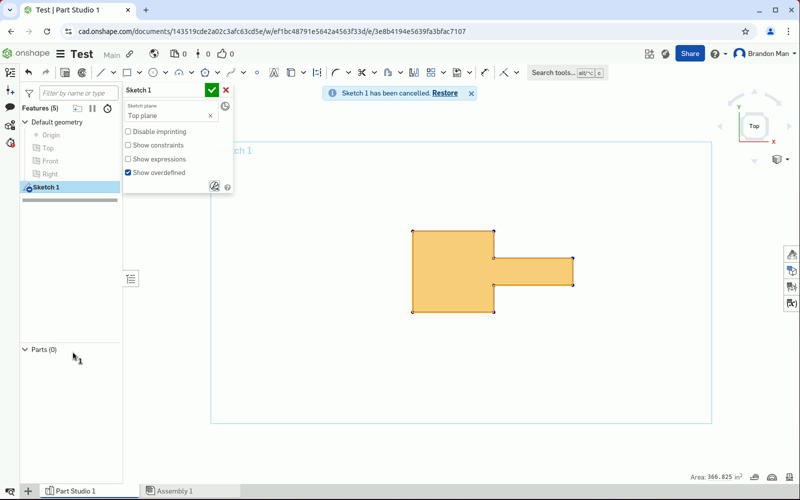
key(shift+e)
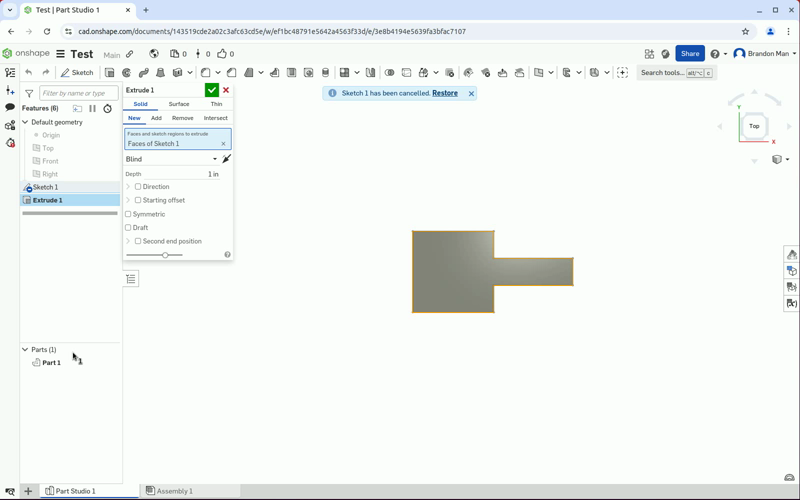
mouse_move(143, 106)
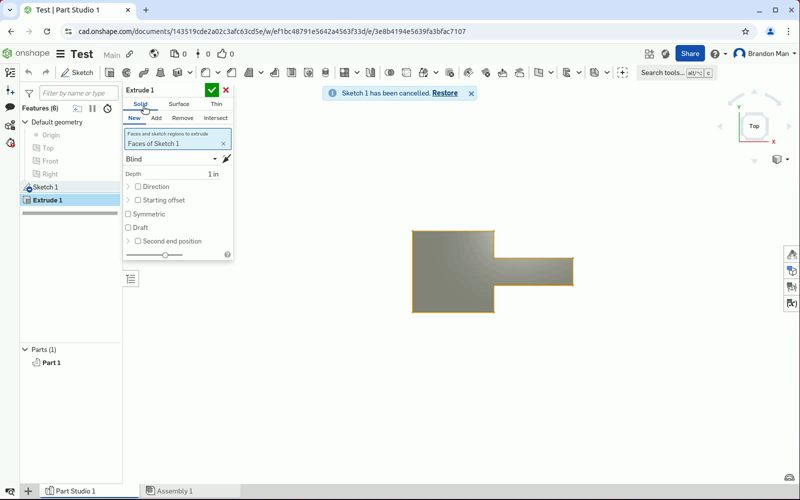
click(143, 106)
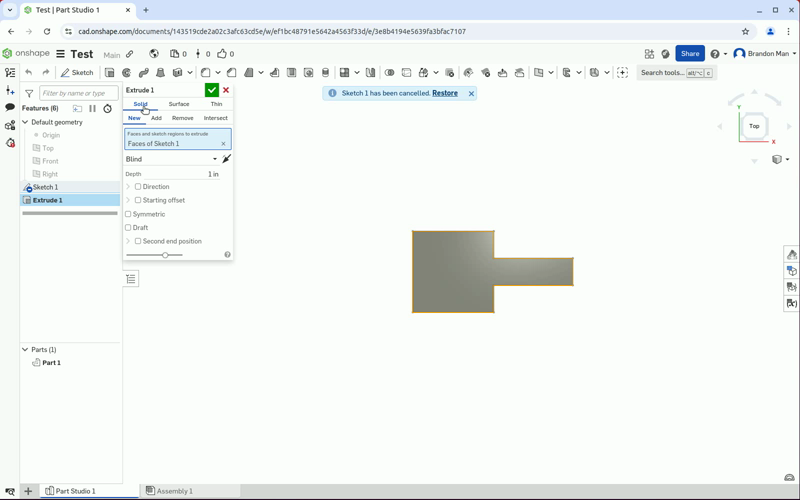
mouse_move(137, 120)
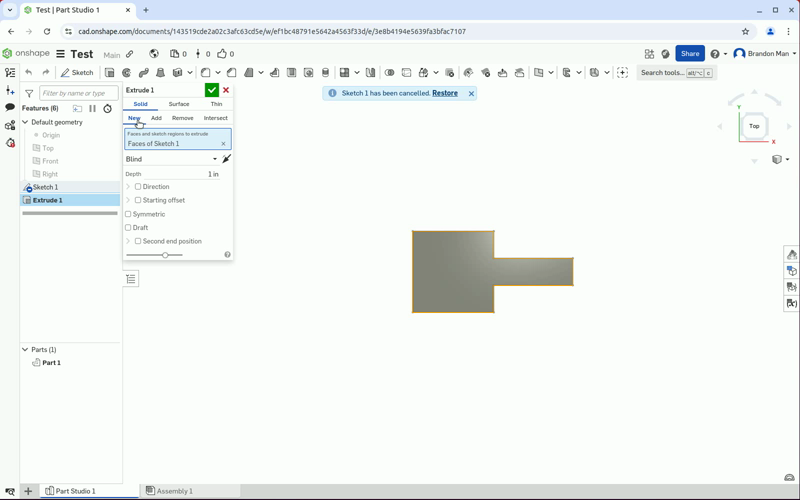
click(137, 120)
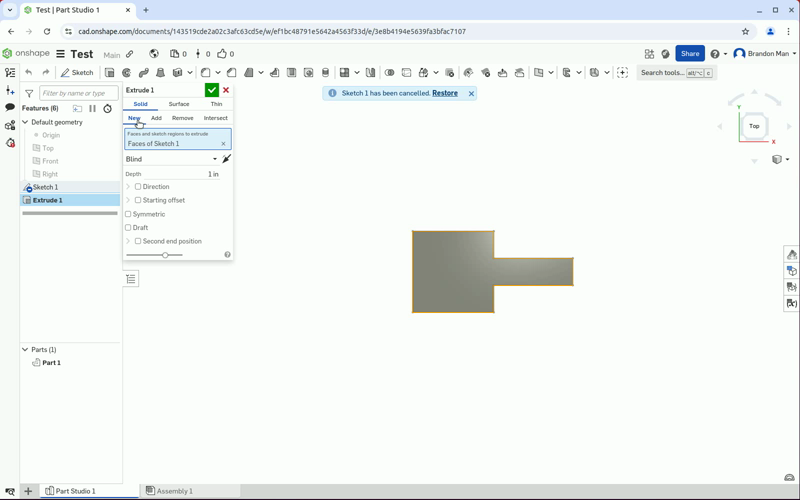
key(tab, 4)
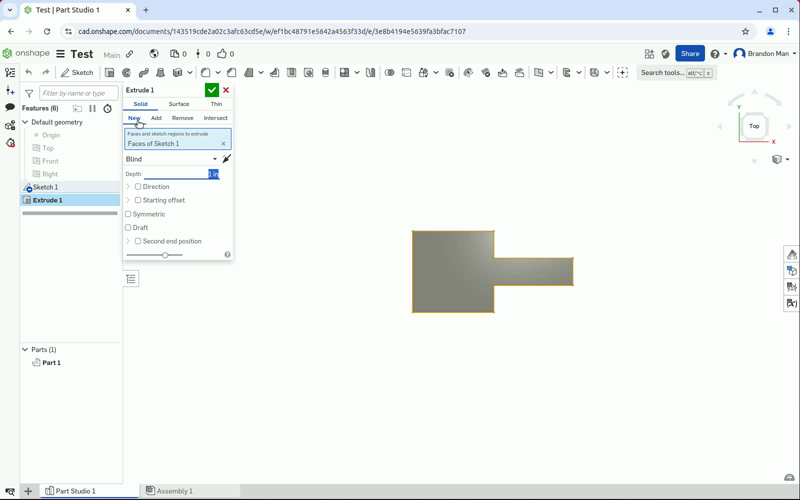
text(5.536)
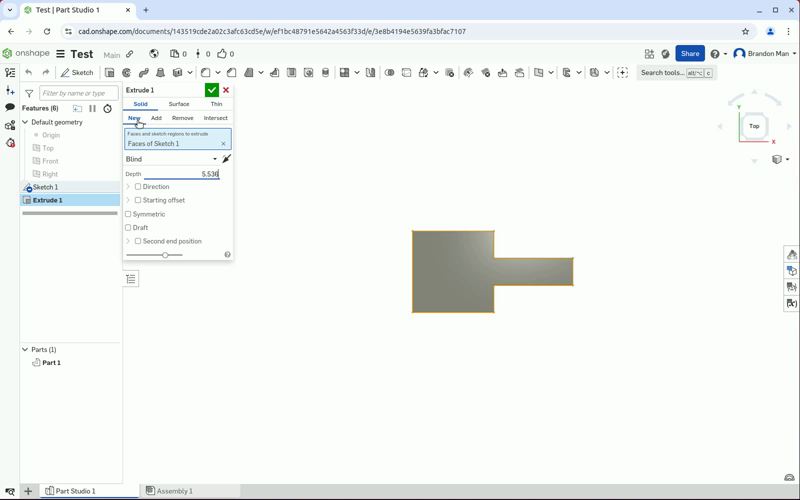
key(enter)
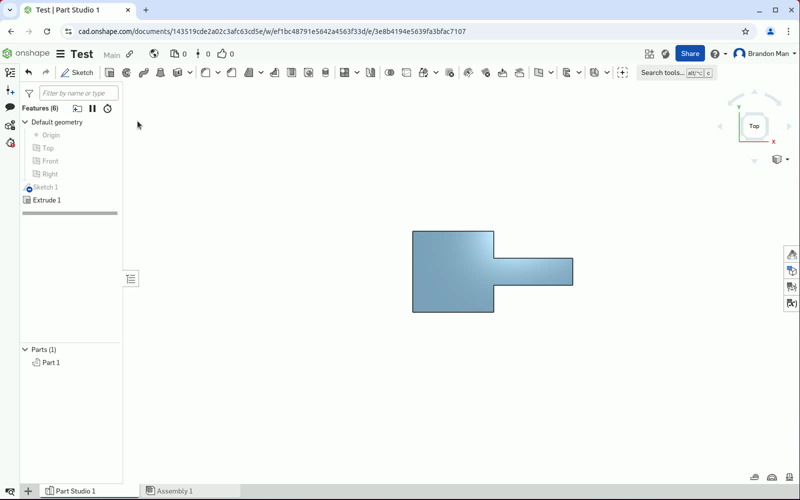
key(shift+h)
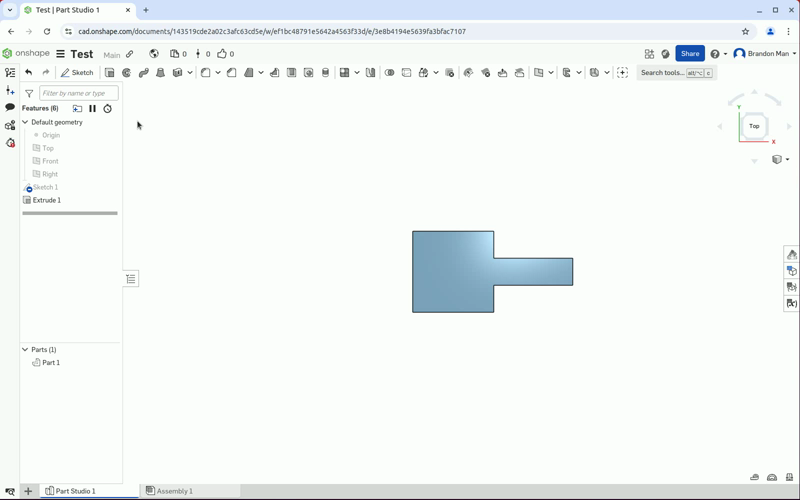
key(shift+h)
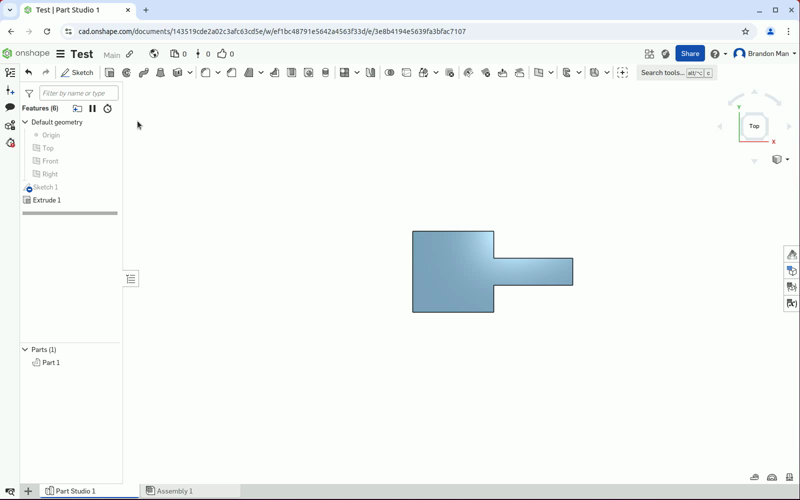
mouse_move(73, 189)
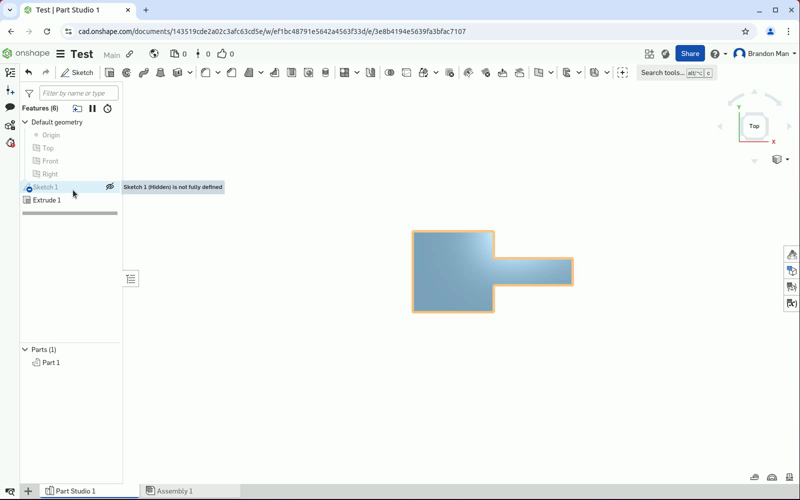
click(73, 189)
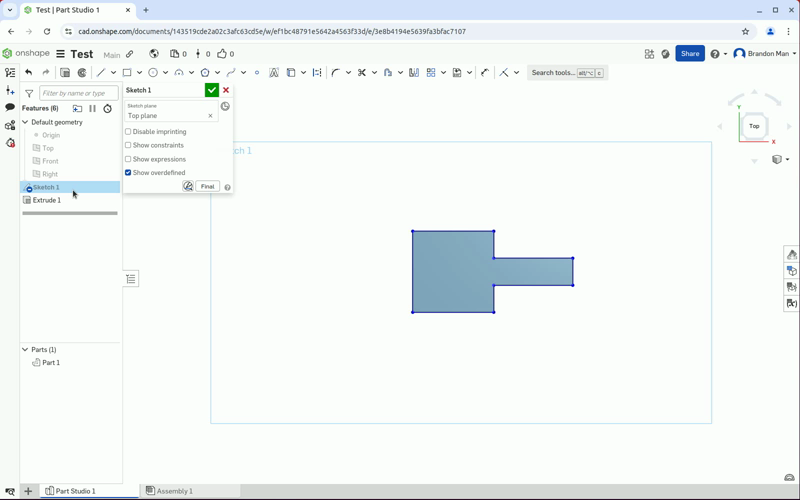
mouse_move(229, 92)
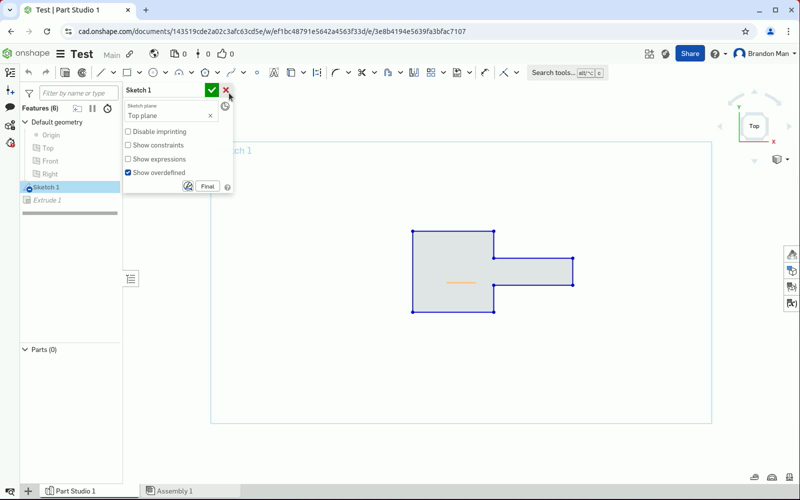
click(229, 92)
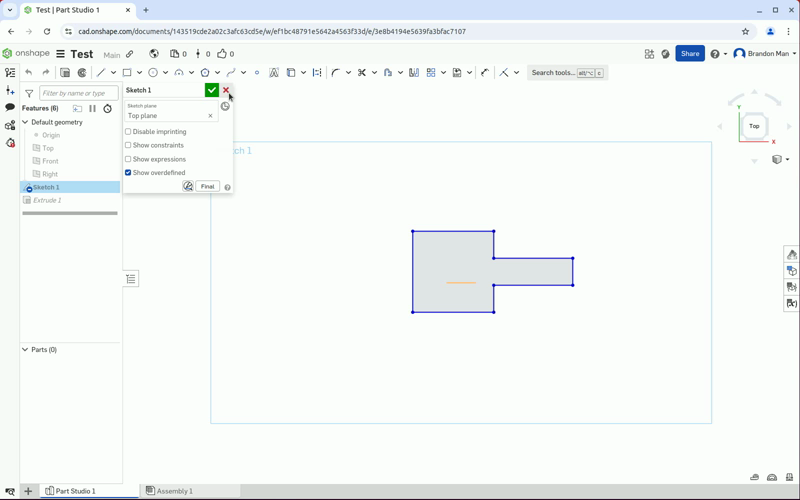
key(shift+s)
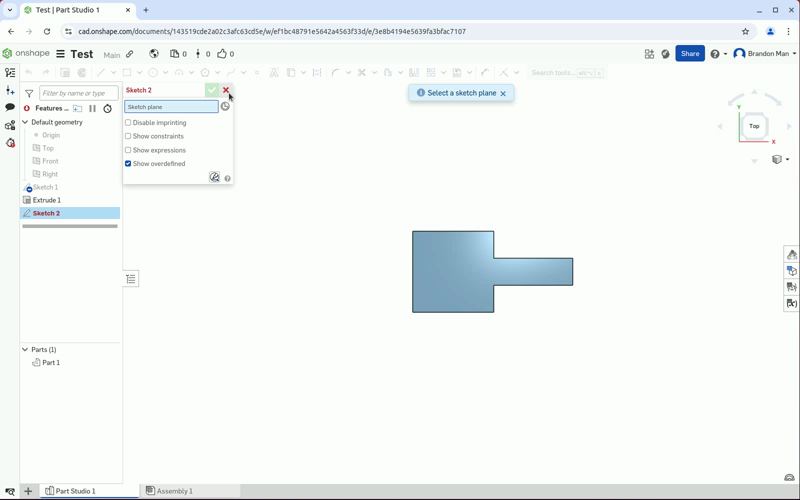
mouse_move(73, 150)
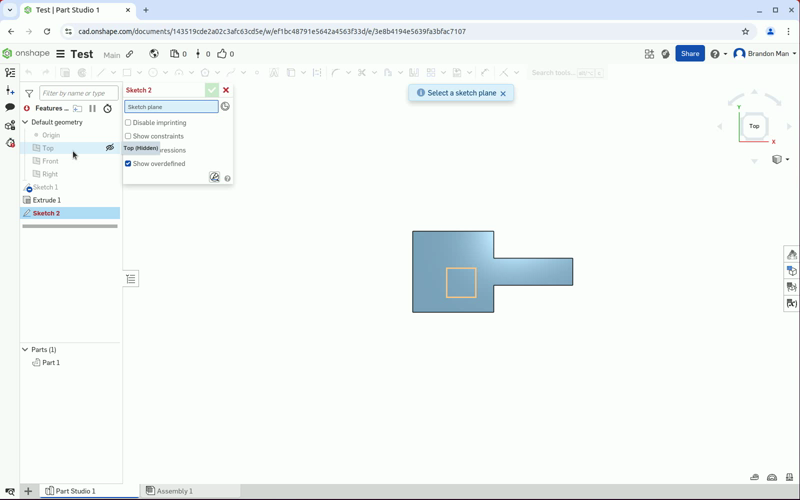
click(73, 150)
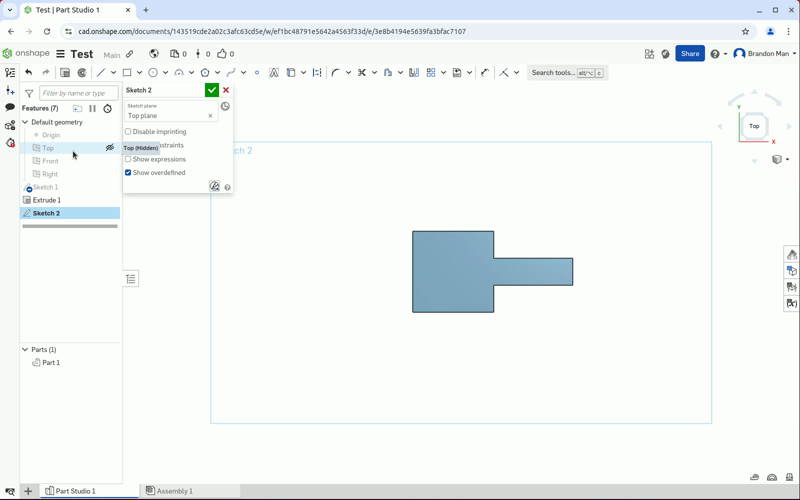
mouse_move(73, 352)
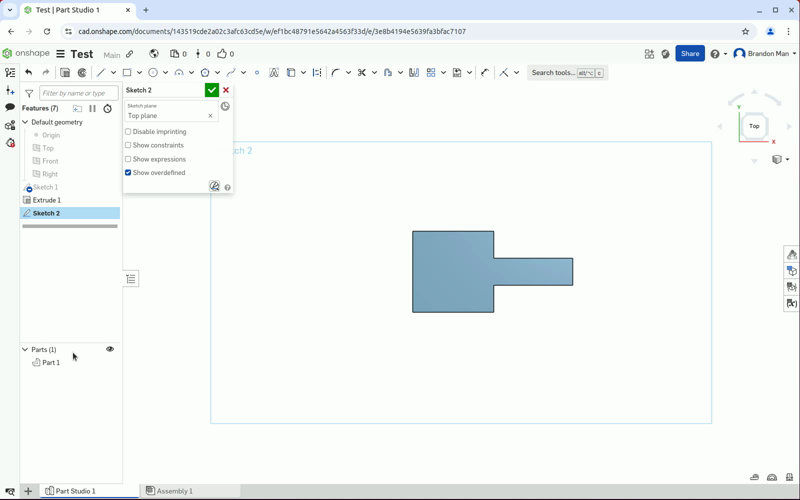
key(y)
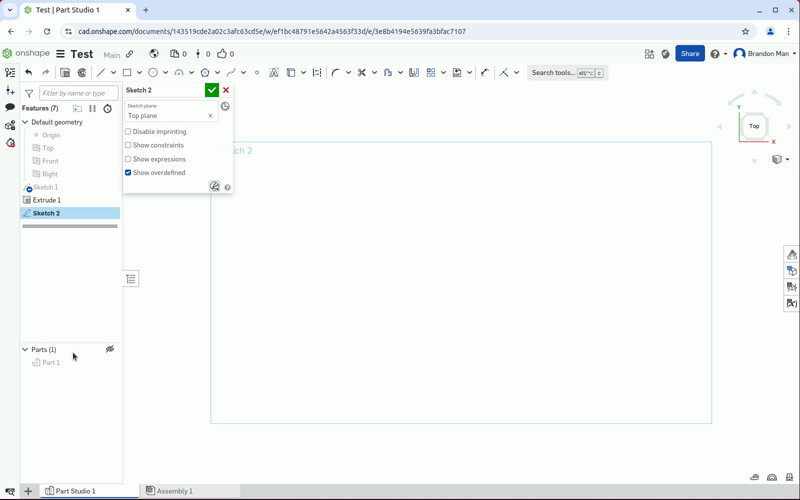
key(l)
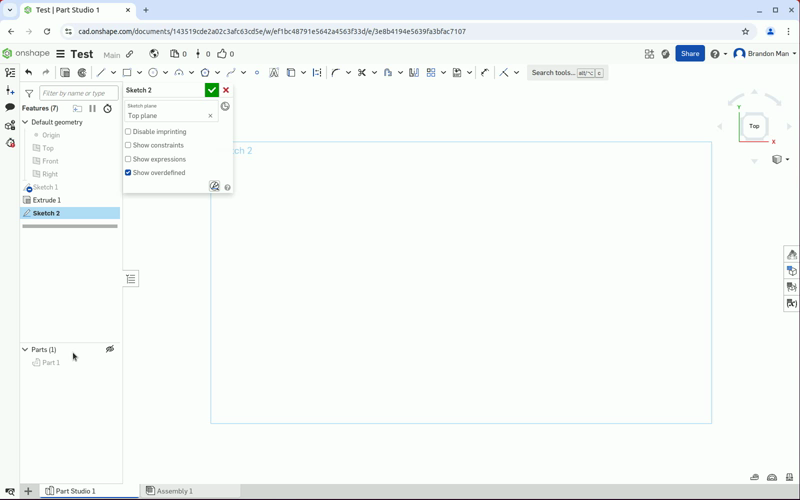
key_down(shift)
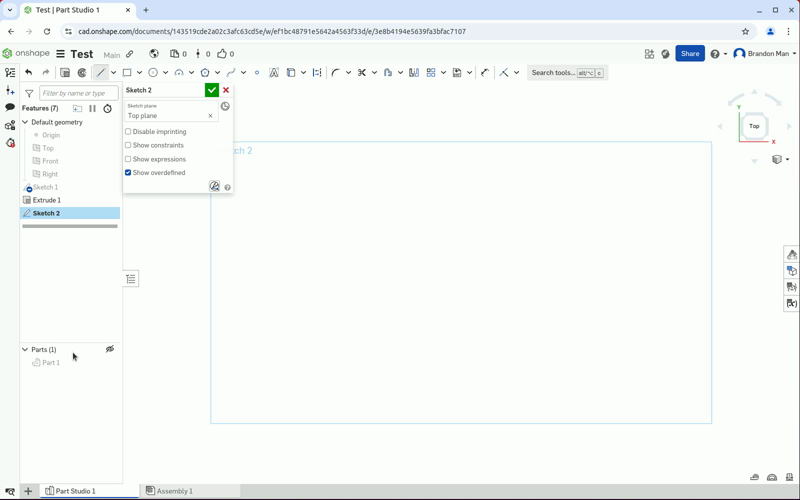
mouse_move(492, 258)
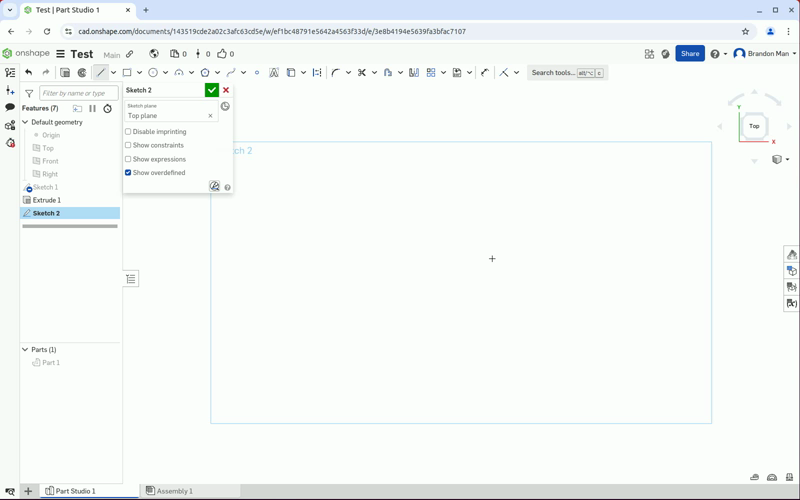
click(492, 258)
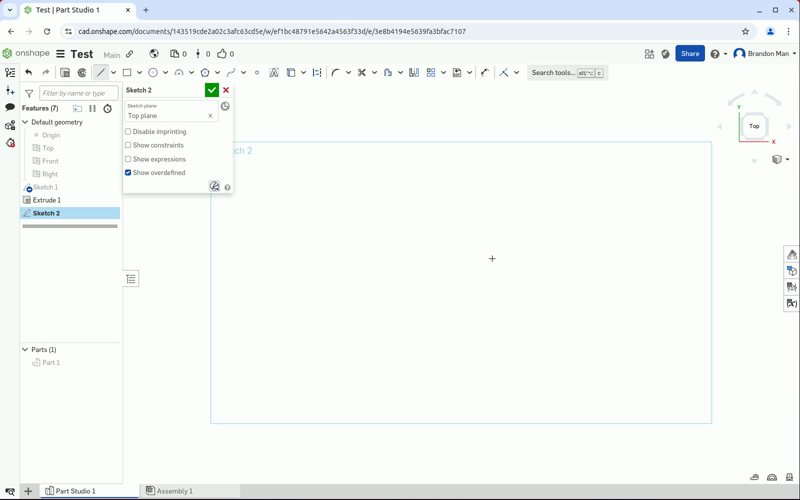
key_up(shift)
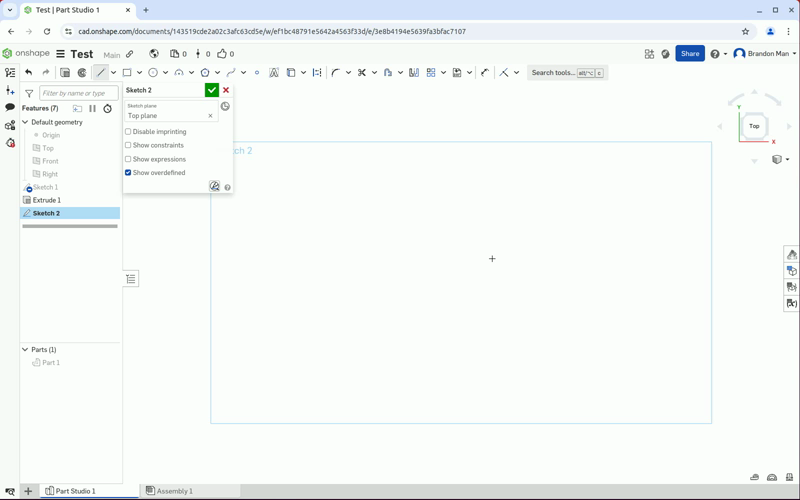
key_down(shift)
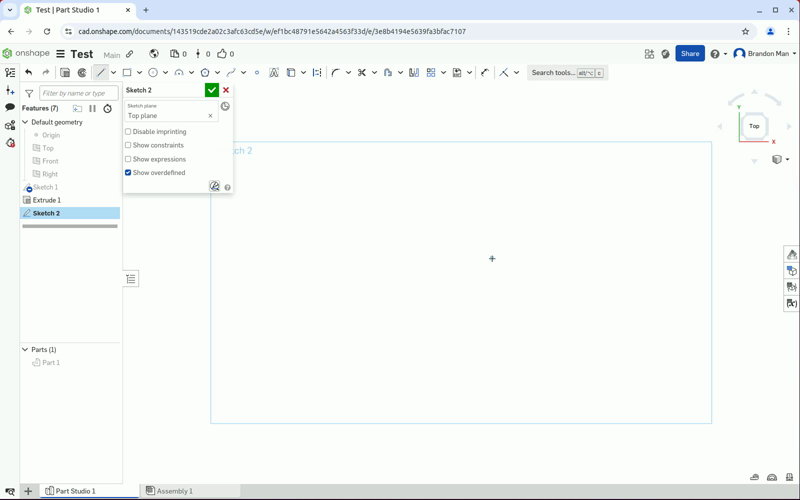
mouse_move(573, 258)
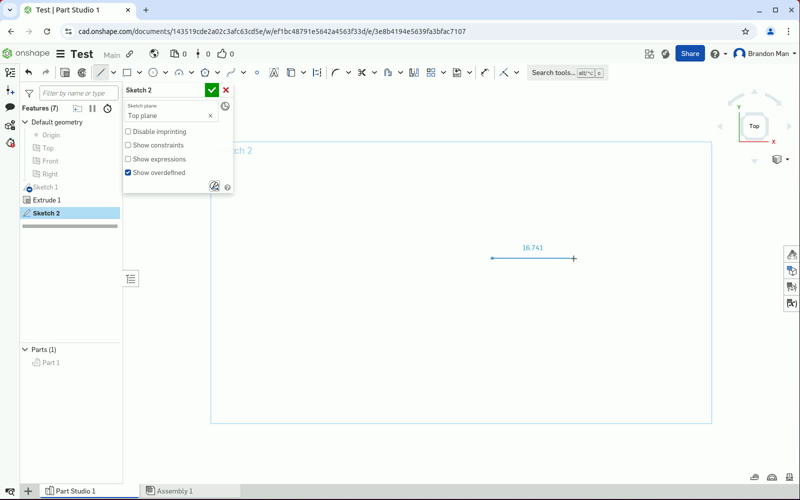
click(573, 258)
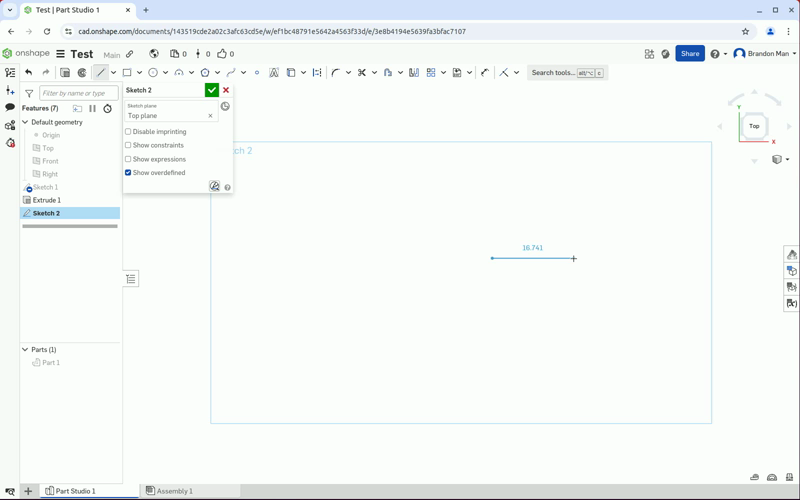
key_up(shift)
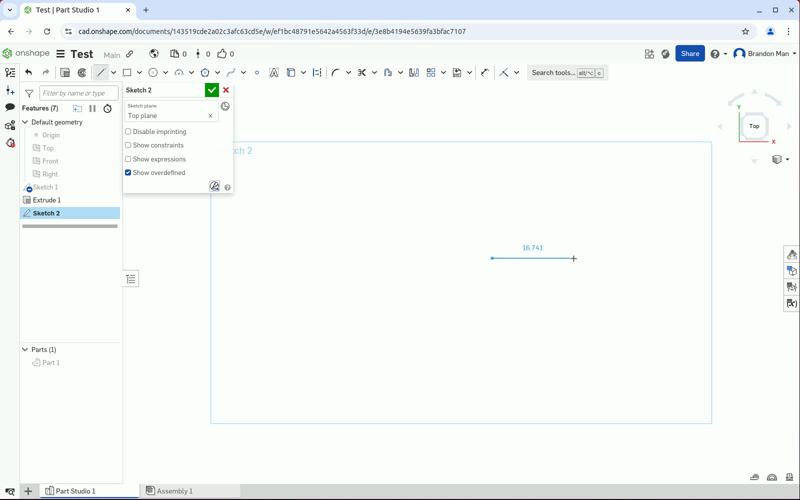
key_down(shift)
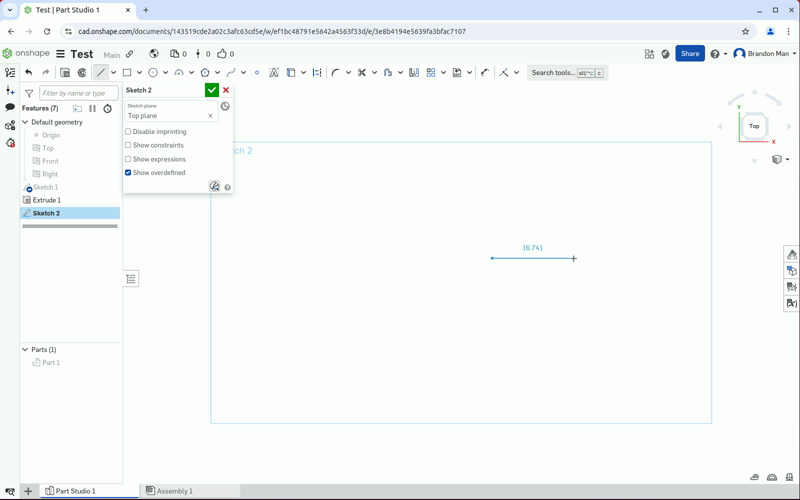
mouse_move(589, 258)
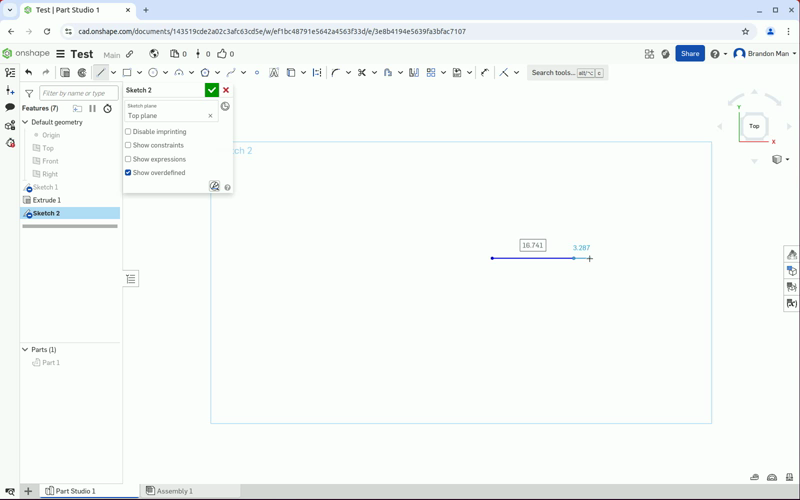
mouse_move(573, 231)
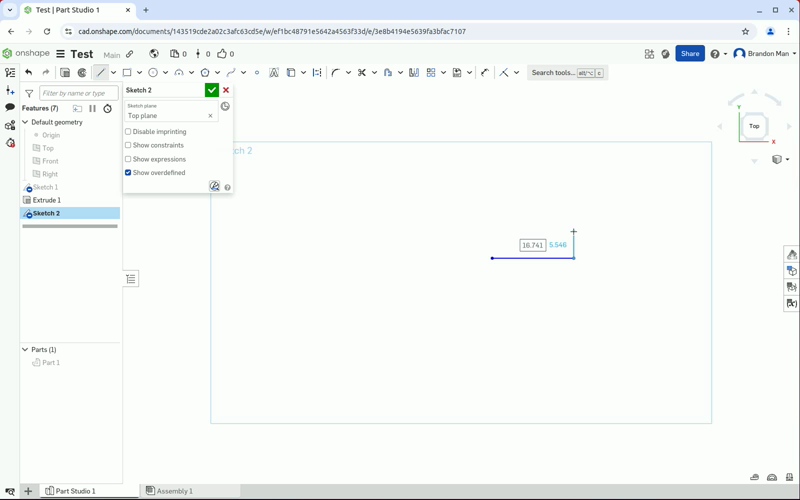
click(573, 231)
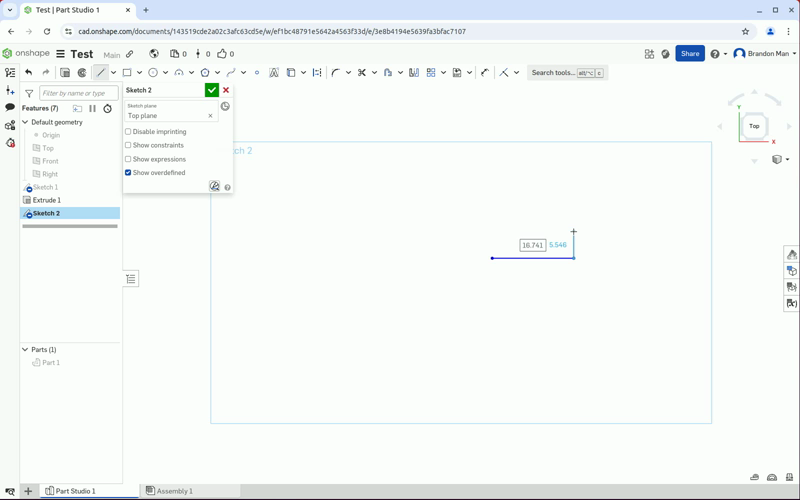
key_up(shift)
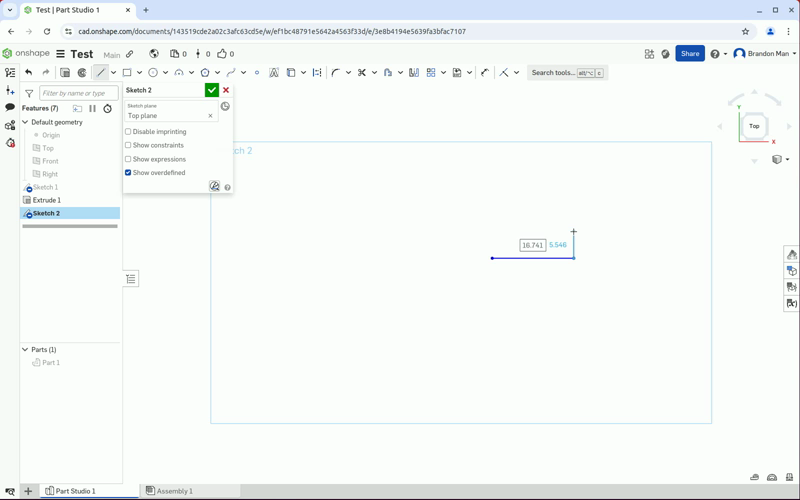
key_down(shift)
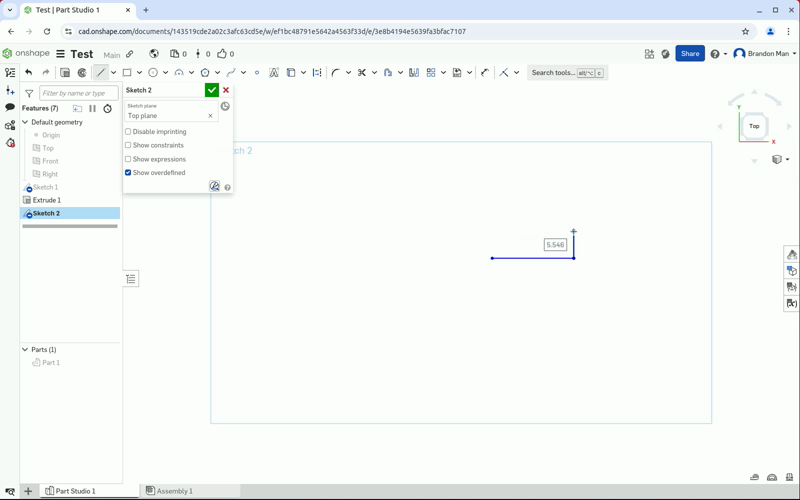
mouse_move(492, 231)
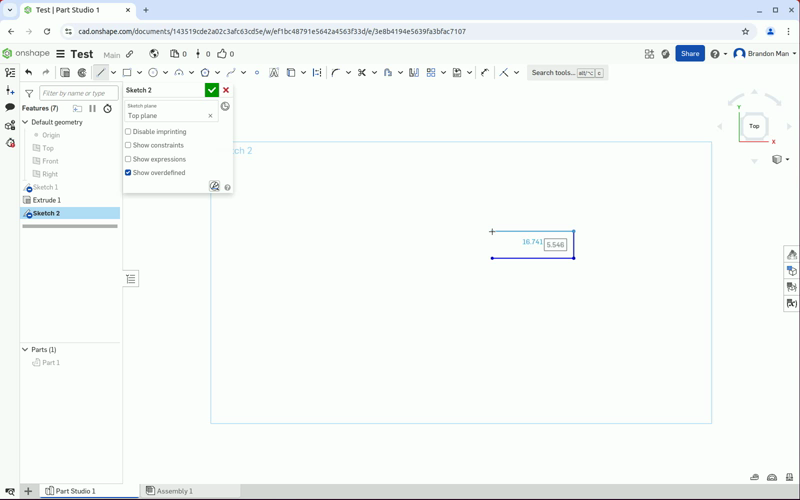
click(492, 231)
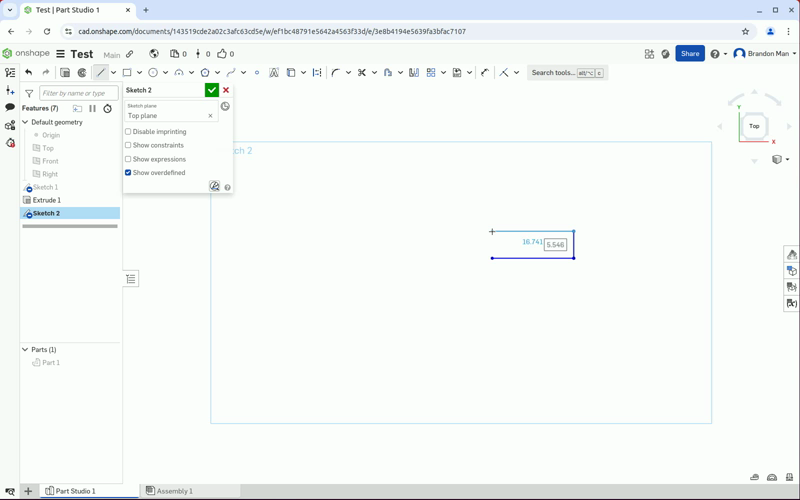
key_up(shift)
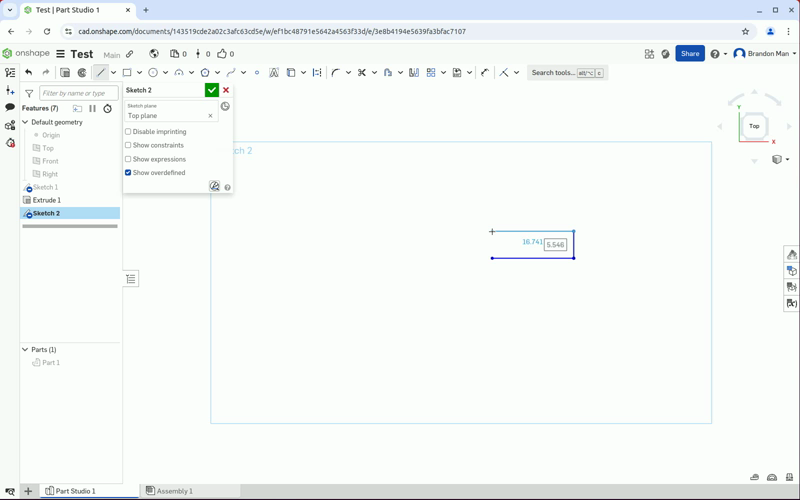
mouse_move(522, 231)
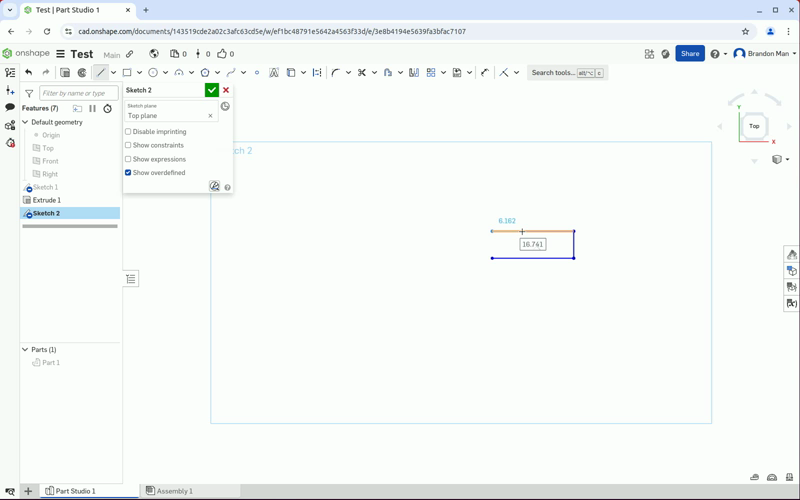
key_down(shift)
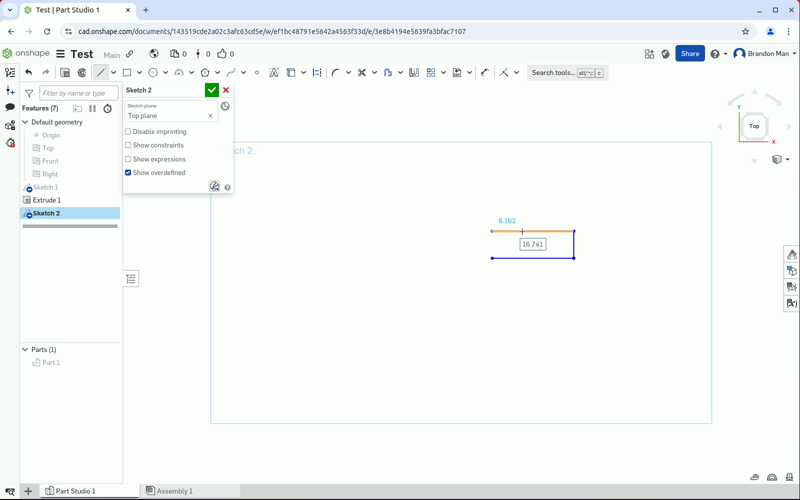
mouse_move(492, 258)
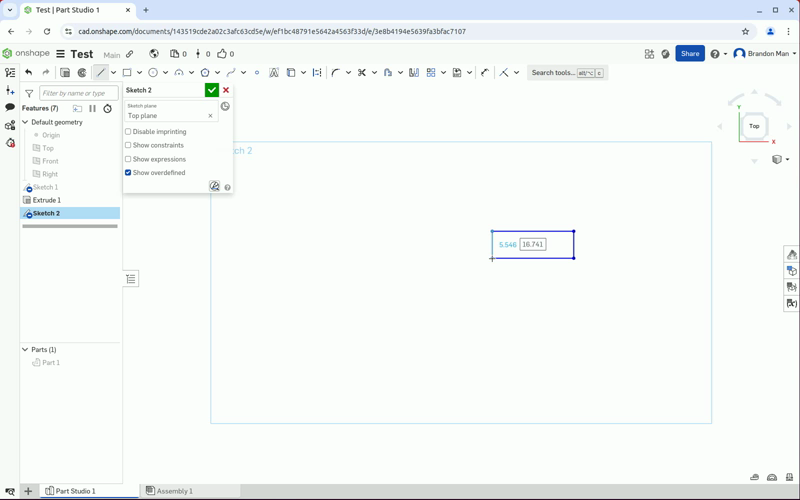
key_up(shift)
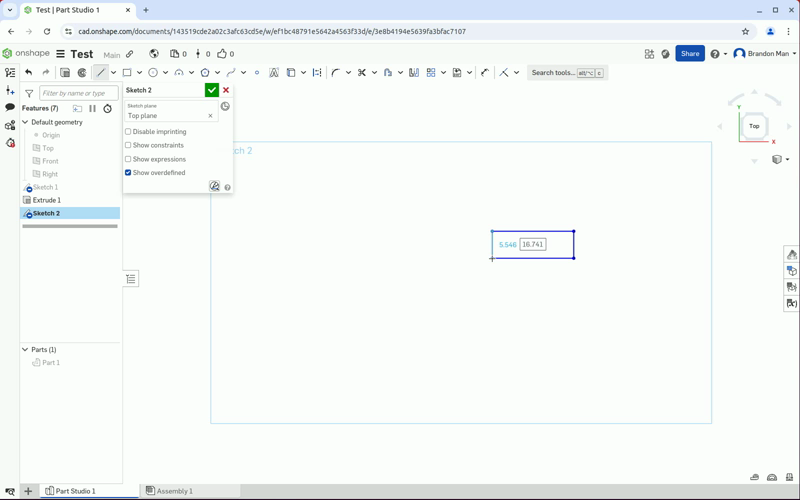
click(492, 258)
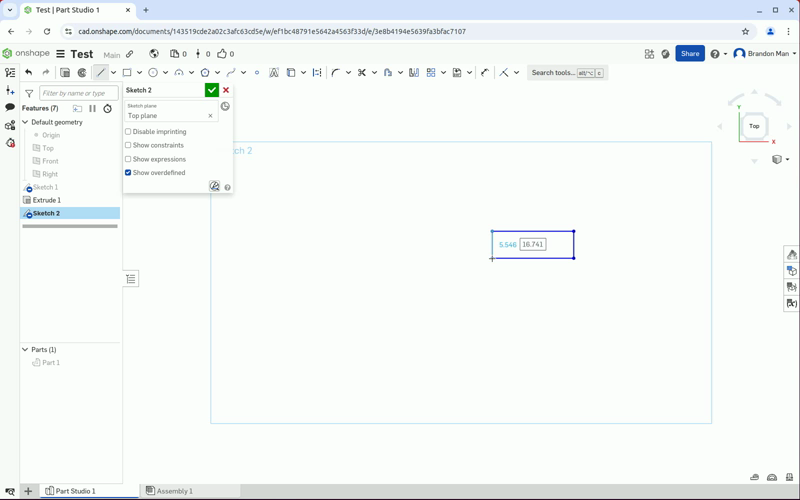
key(esc)
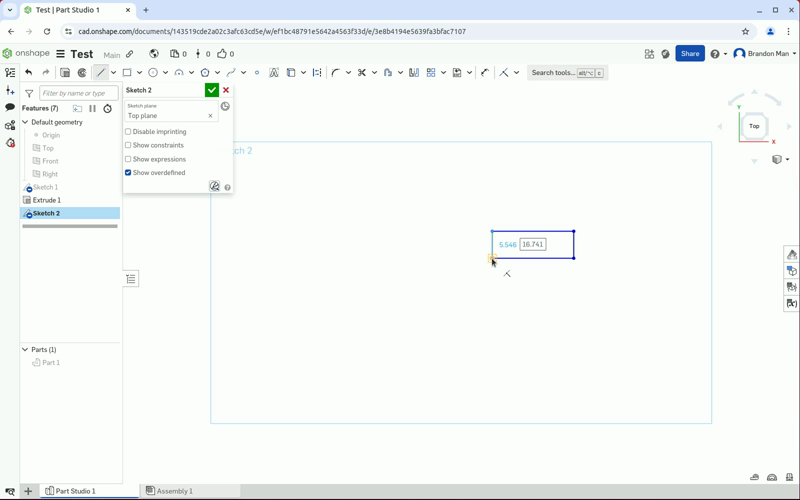
mouse_move(555, 234)
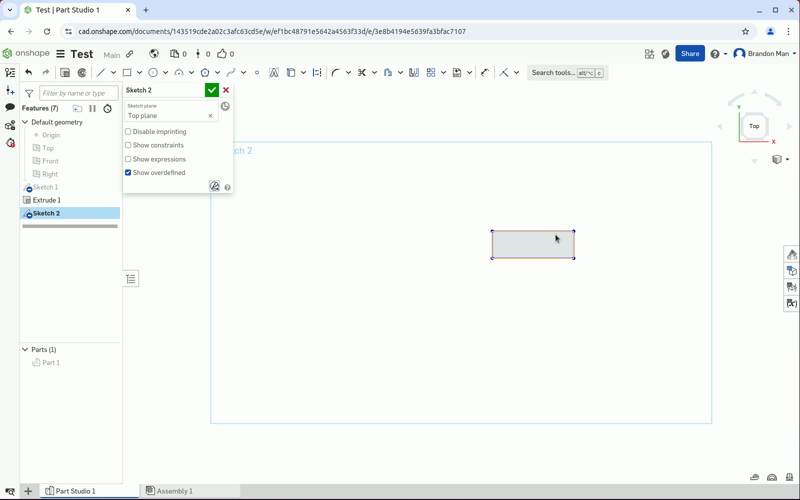
click(555, 234)
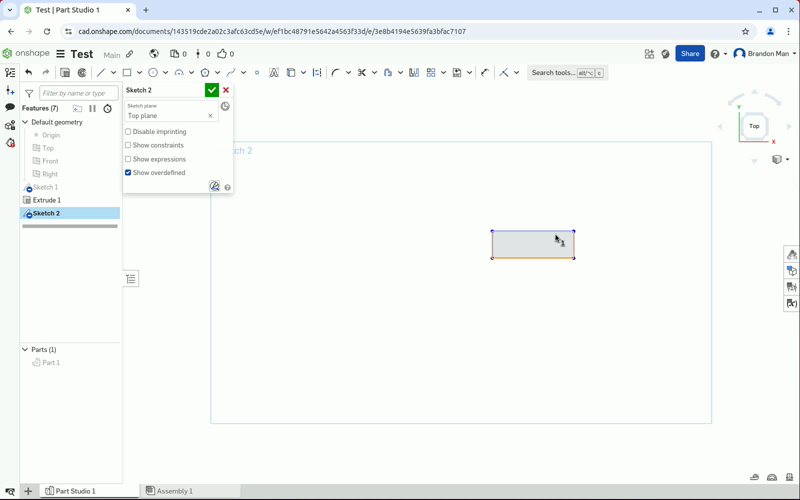
mouse_move(73, 352)
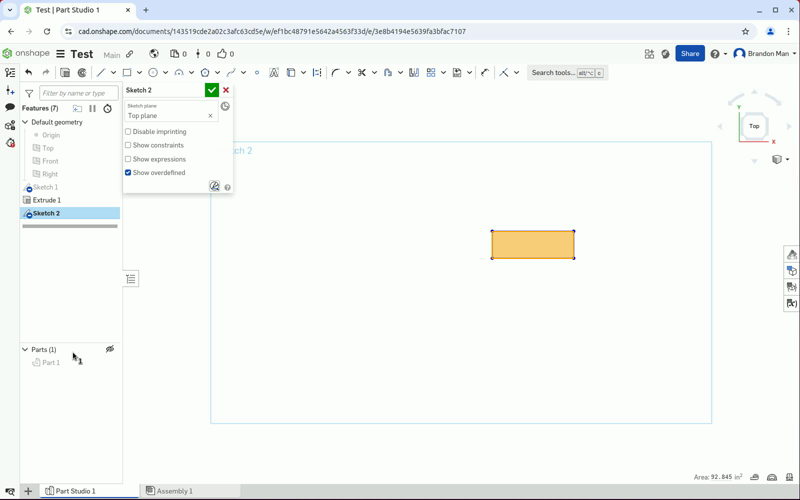
key(shift+y)
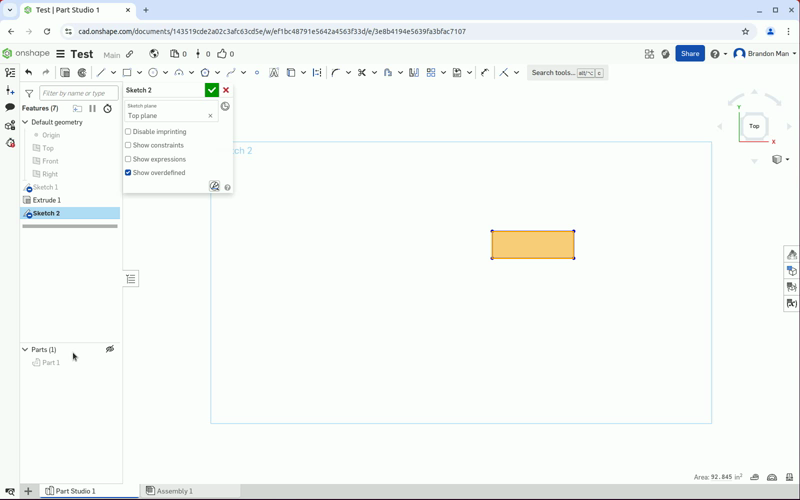
key(shift+e)
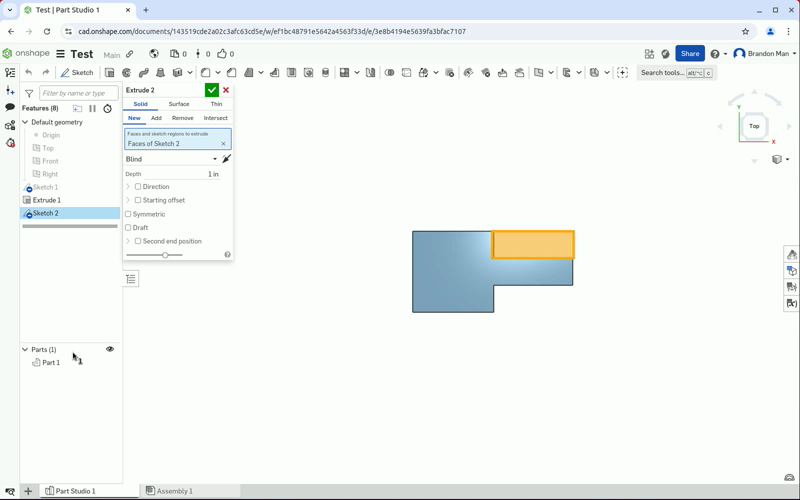
mouse_move(143, 106)
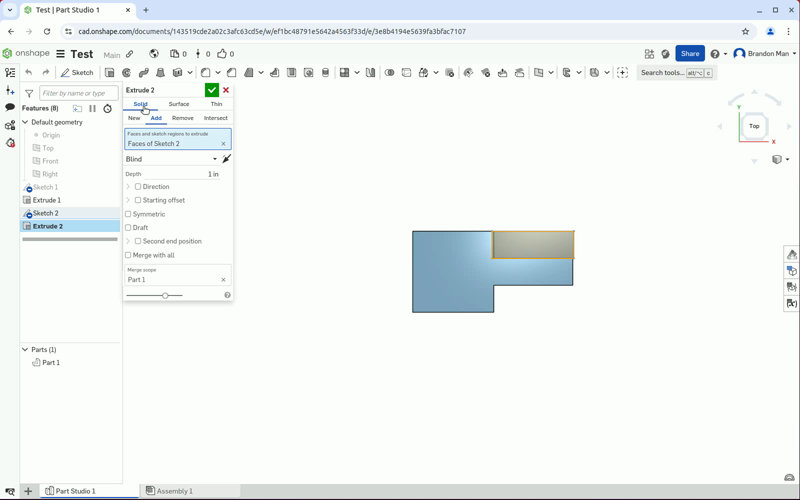
click(143, 106)
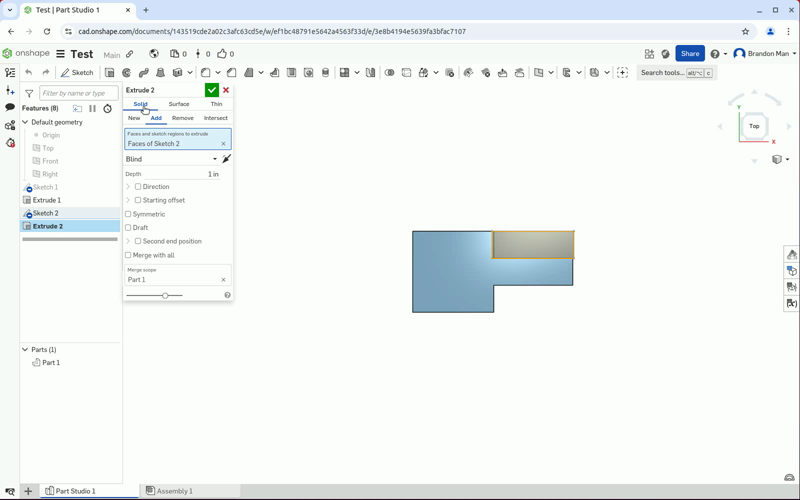
mouse_move(137, 120)
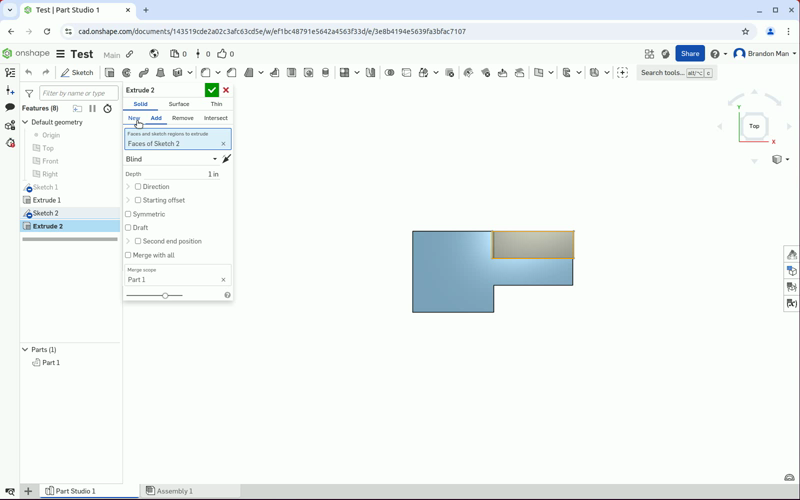
click(137, 120)
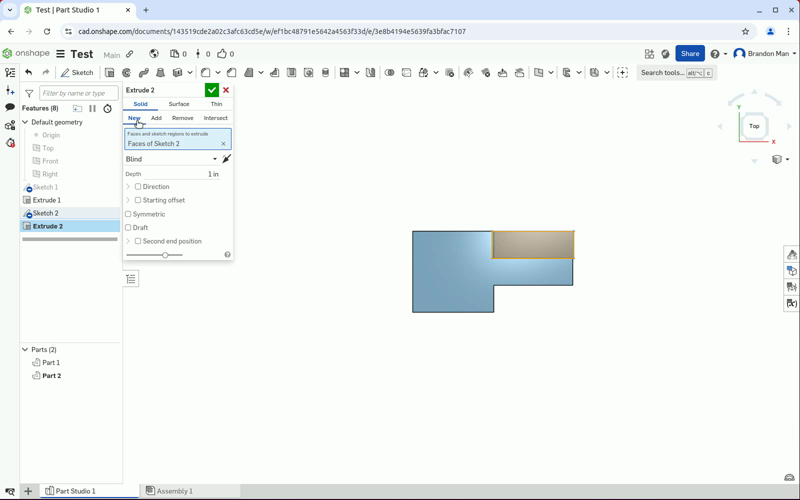
key(tab, 4)
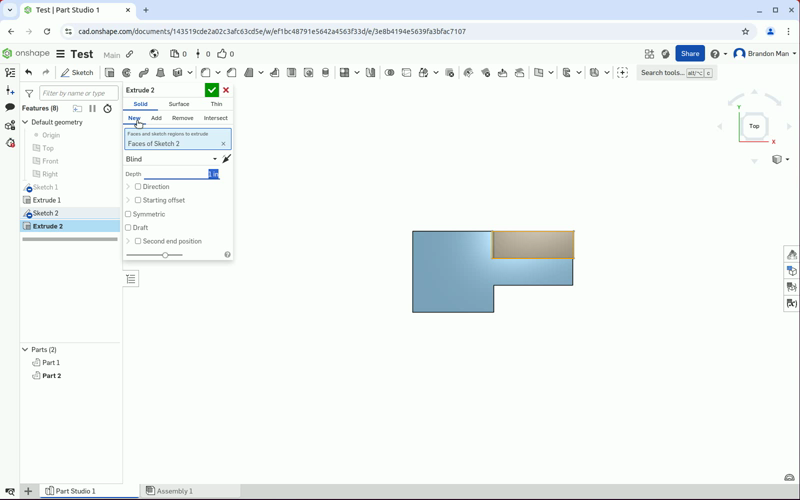
text(11.073)
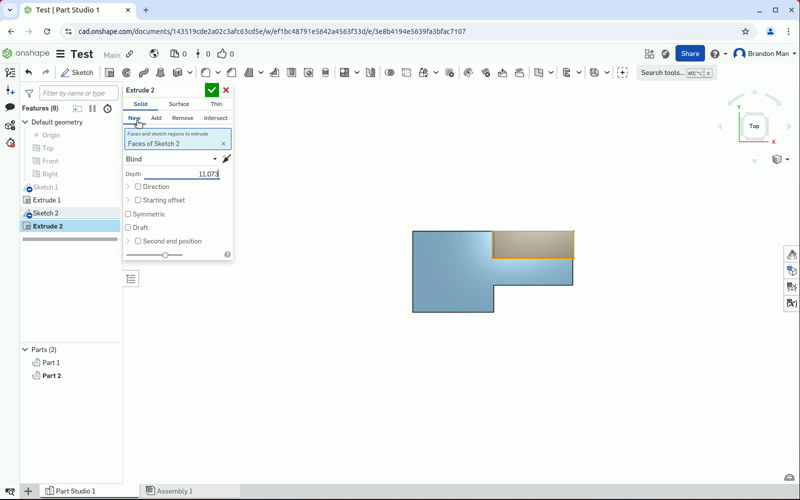
key(enter)
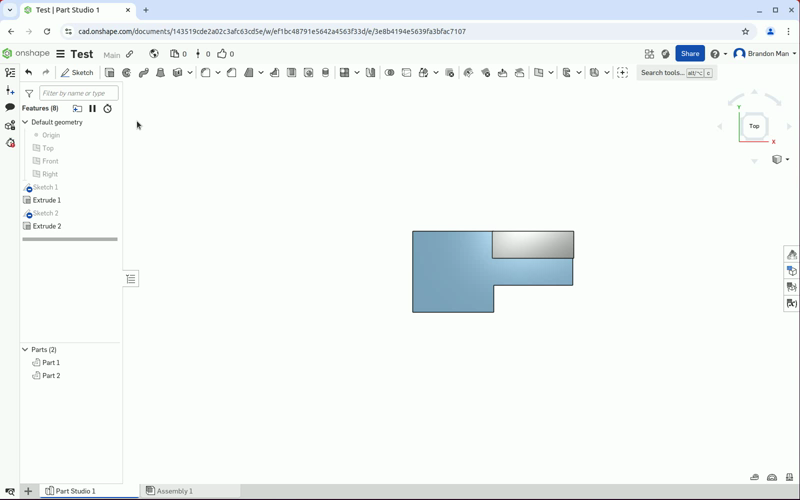
key(shift+h)
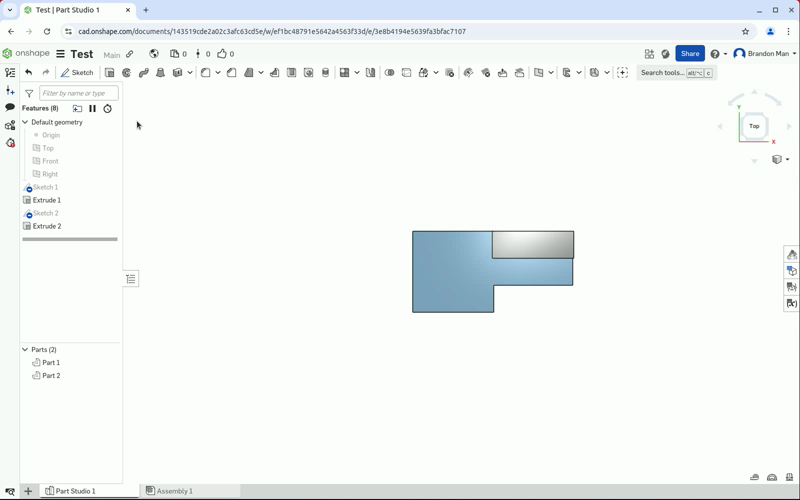
key(shift+h)
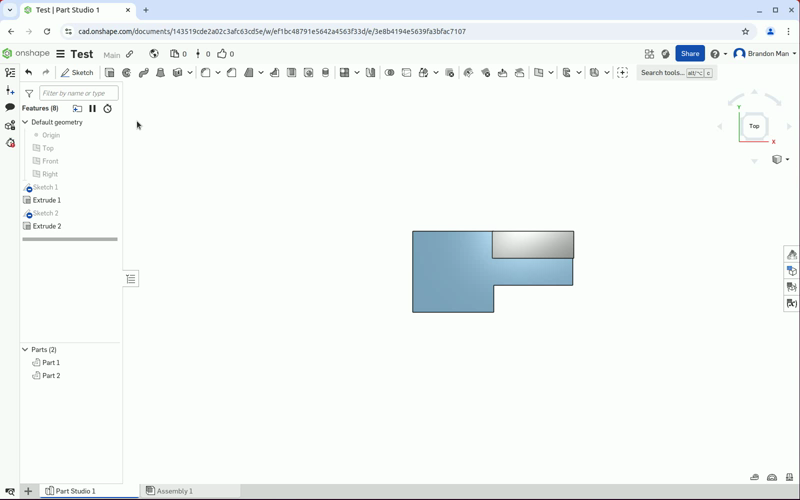
mouse_move(73, 189)
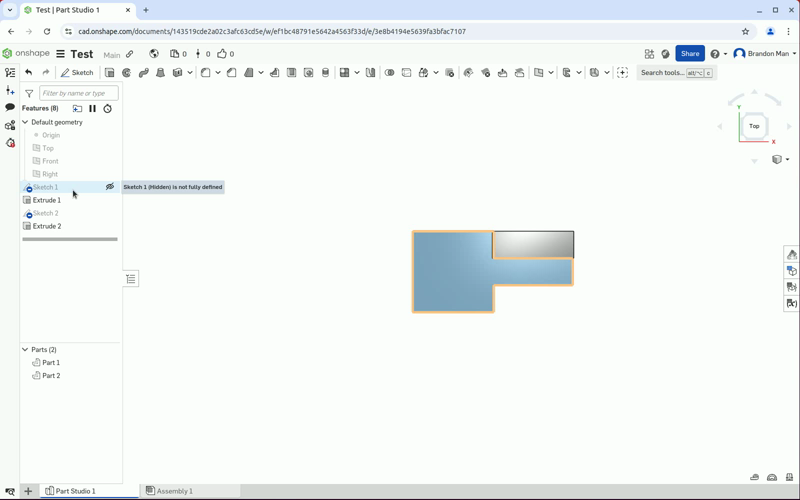
click(73, 189)
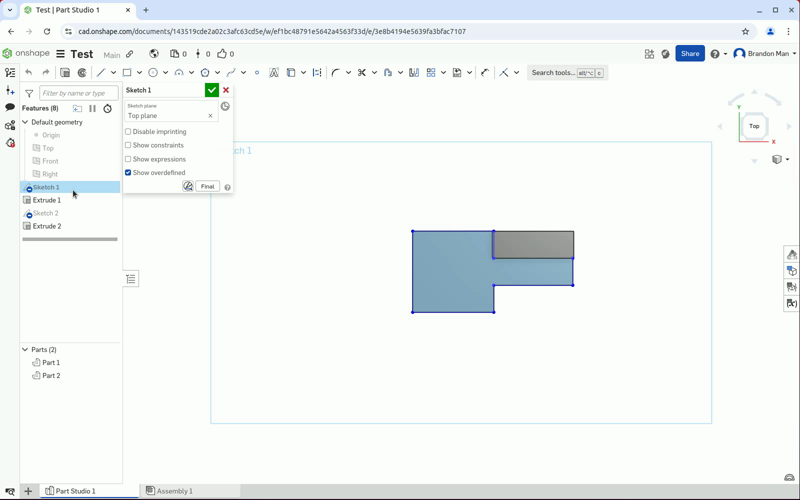
mouse_move(229, 92)
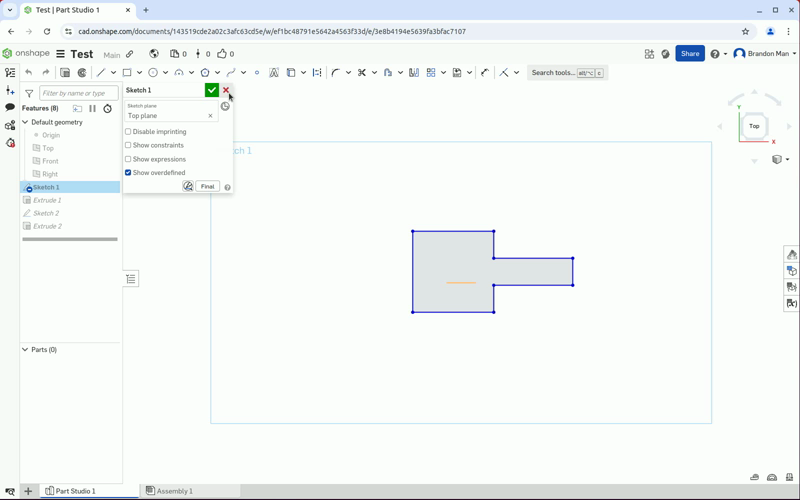
click(229, 92)
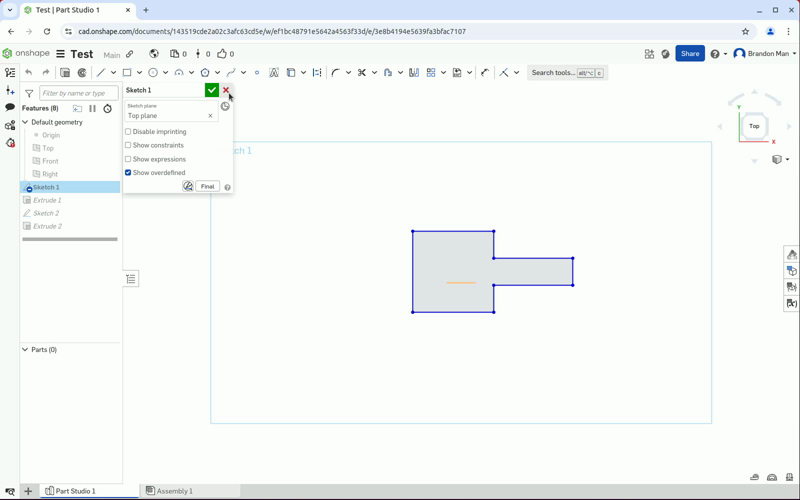
key(shift+s)
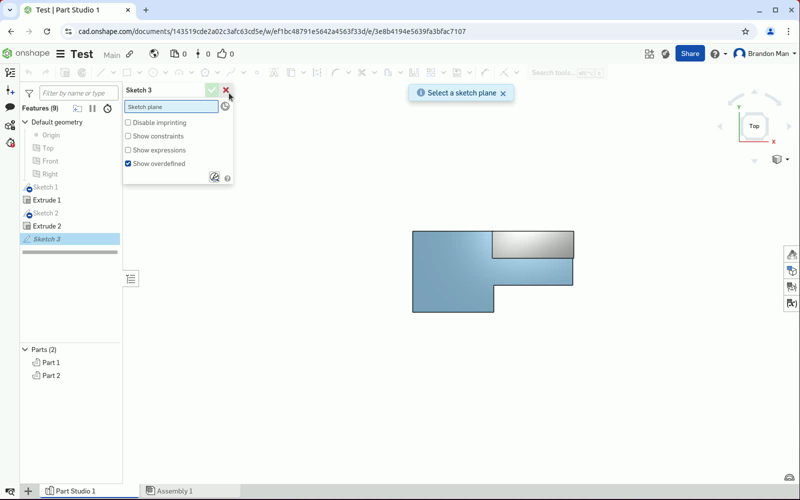
mouse_move(73, 150)
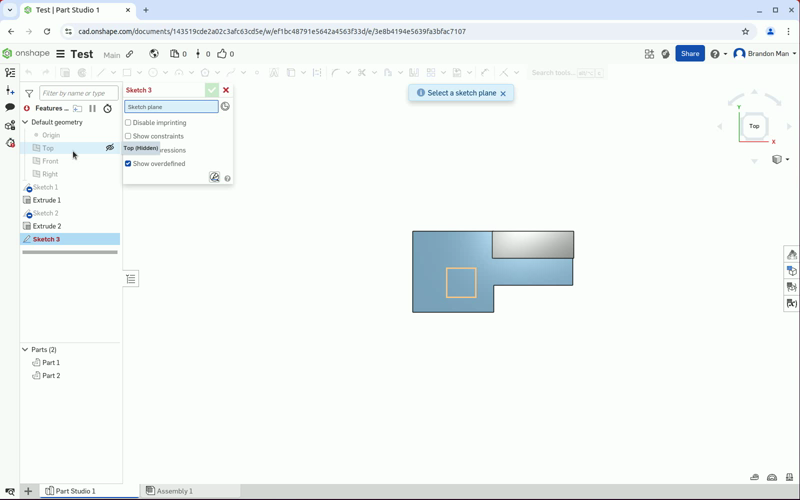
click(73, 150)
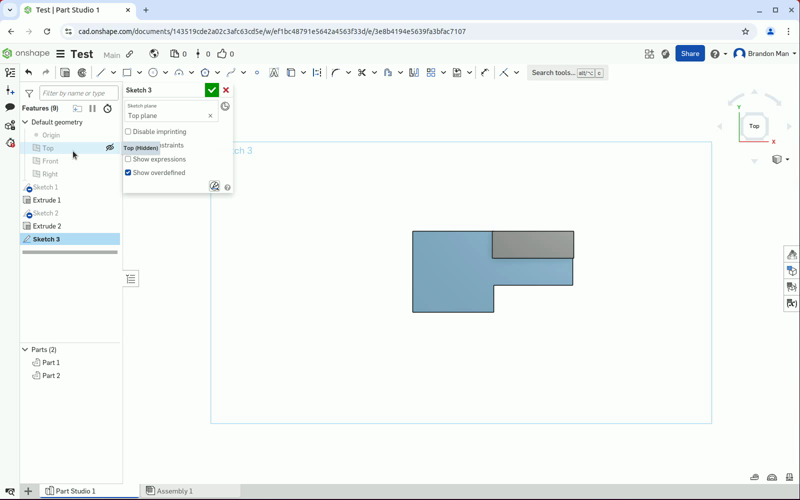
mouse_move(73, 352)
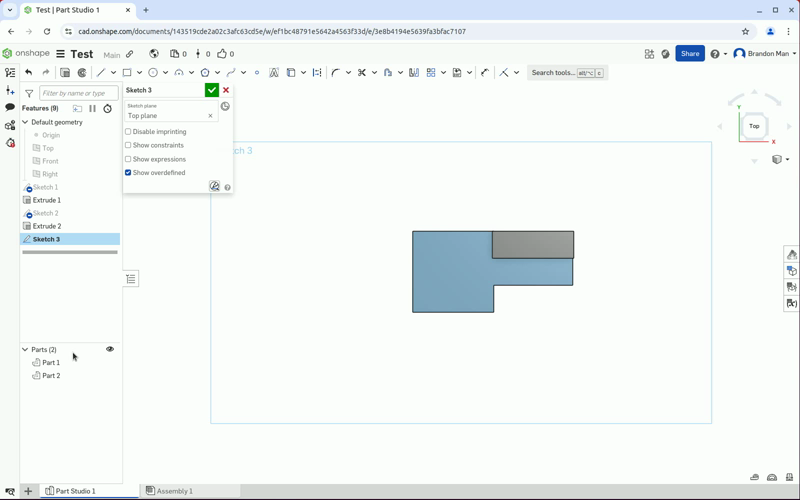
key(y)
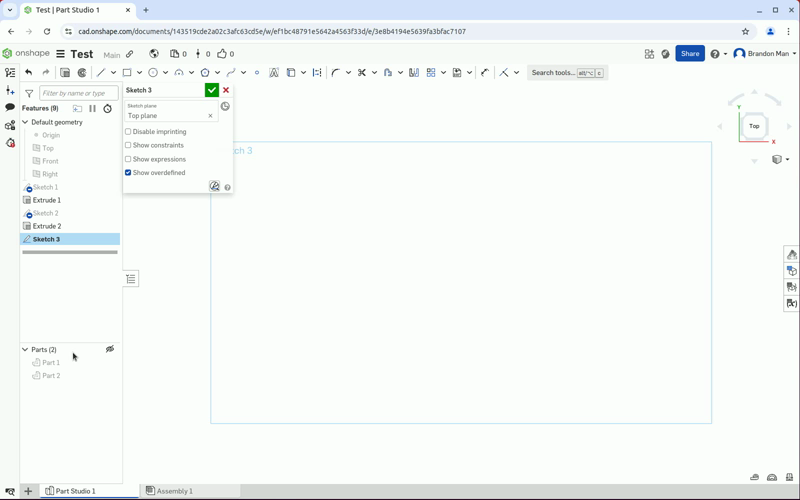
key(l)
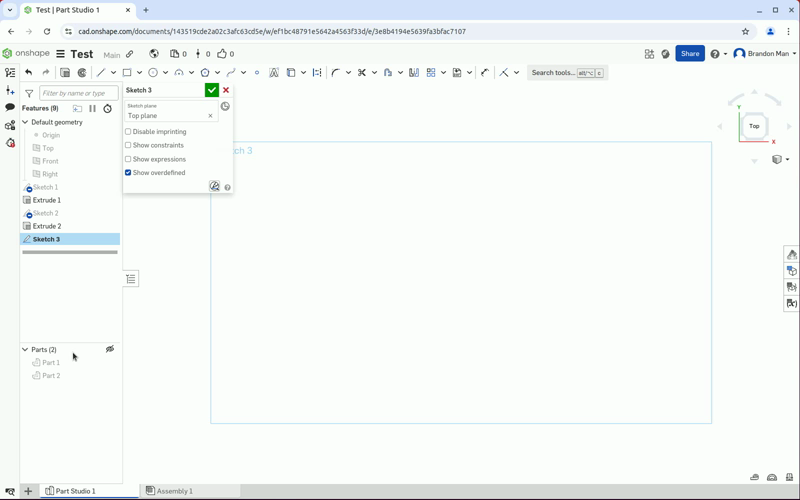
key_down(shift)
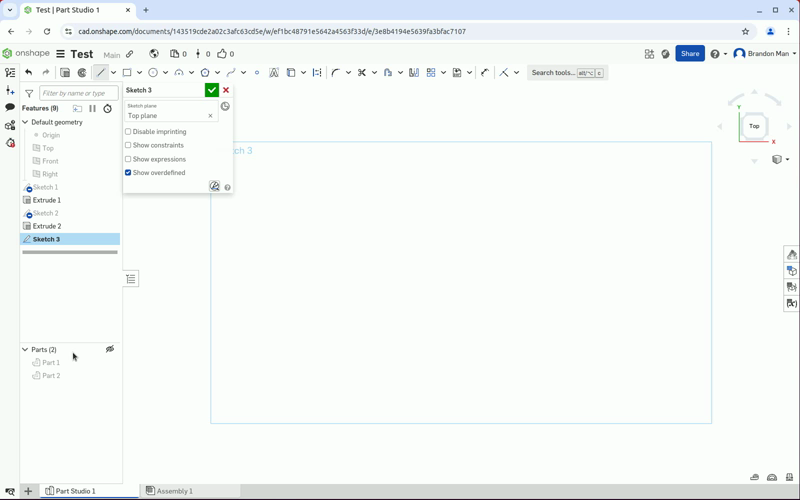
mouse_move(492, 312)
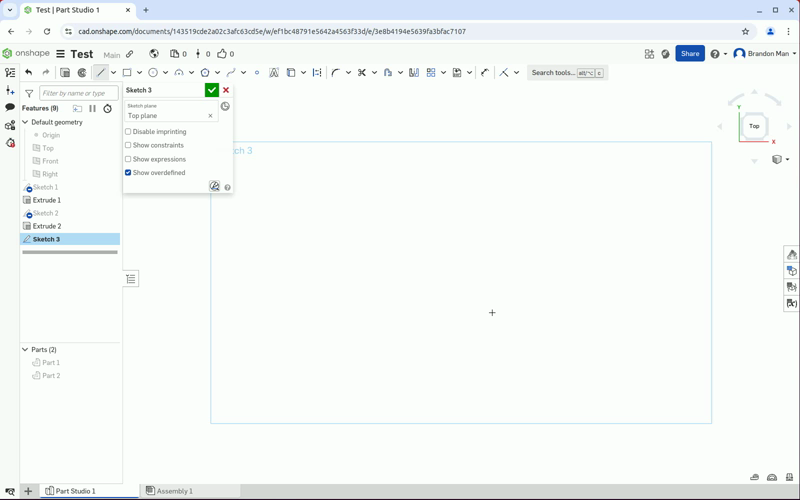
click(492, 312)
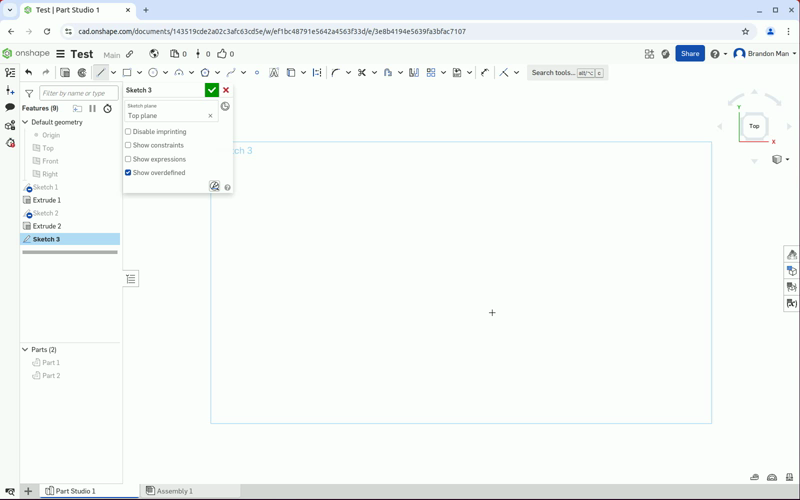
key_up(shift)
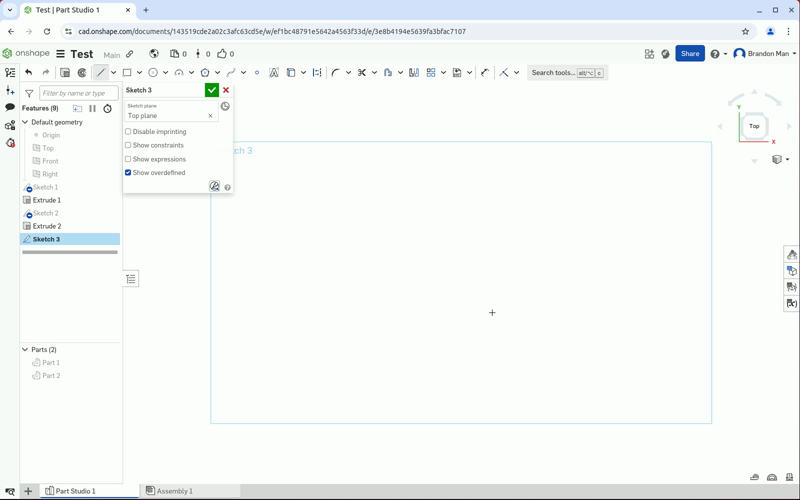
key_down(shift)
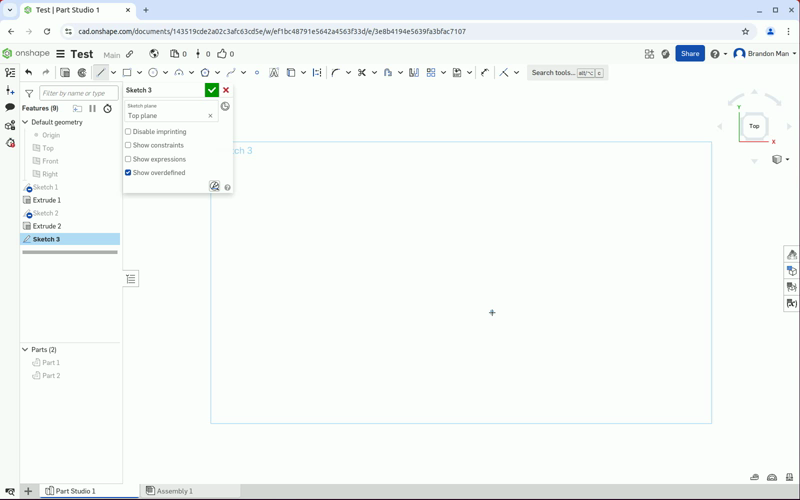
mouse_move(573, 312)
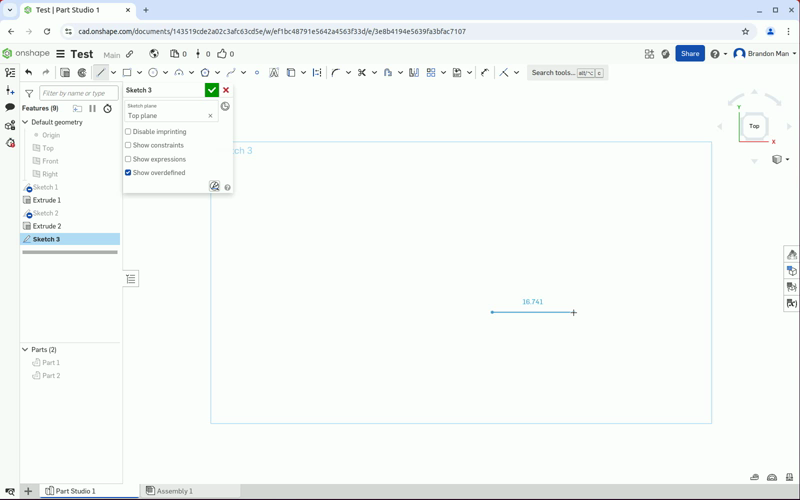
click(573, 312)
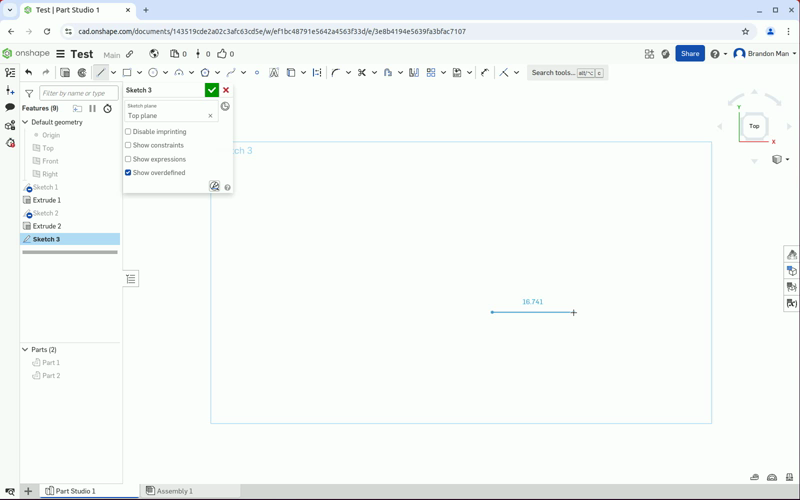
key_up(shift)
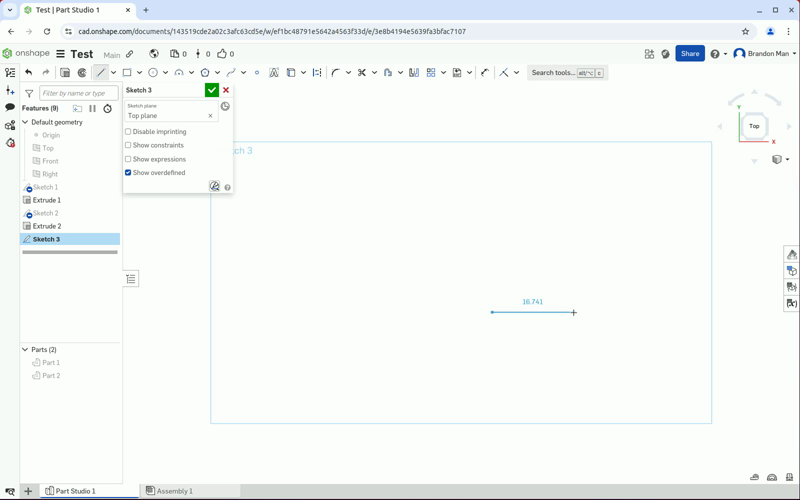
key_down(shift)
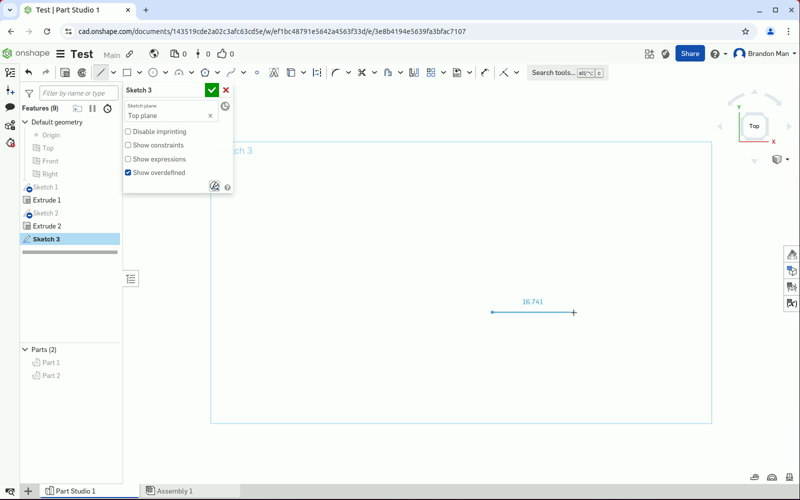
mouse_move(589, 312)
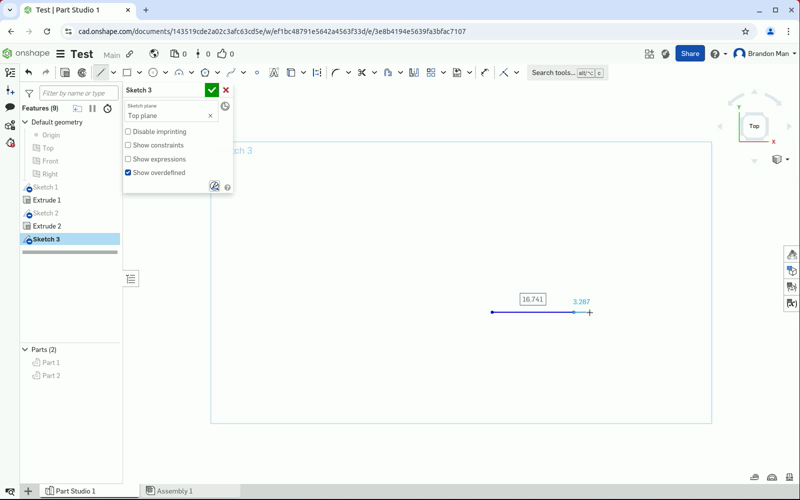
mouse_move(573, 284)
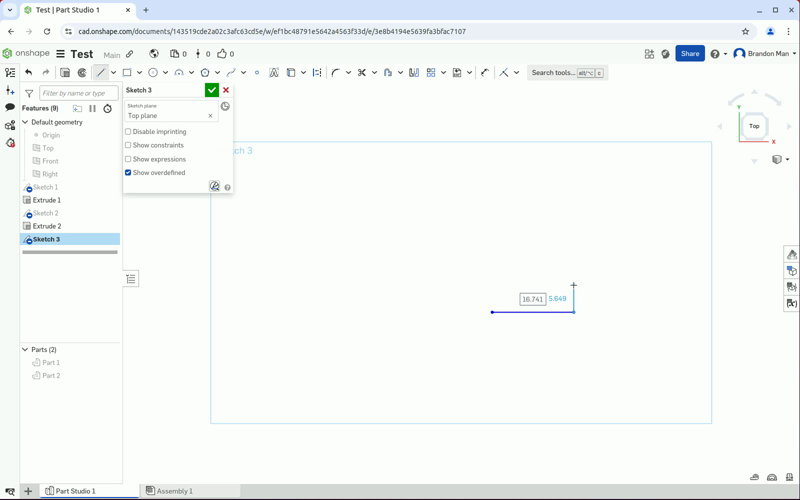
click(573, 284)
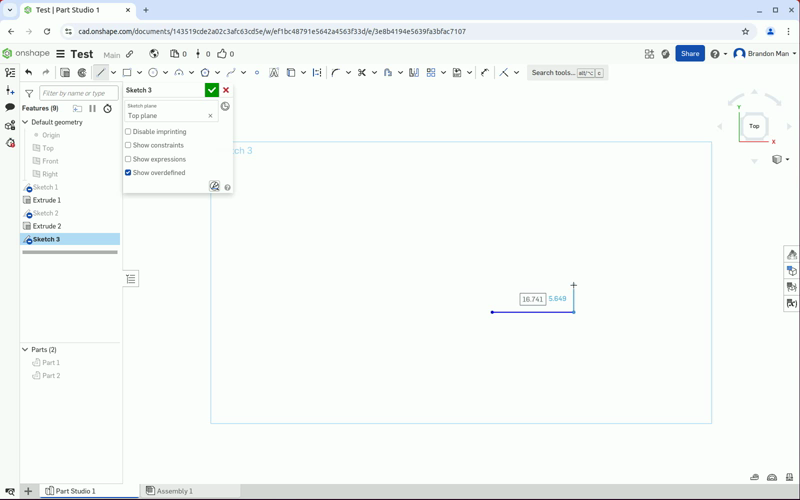
key_up(shift)
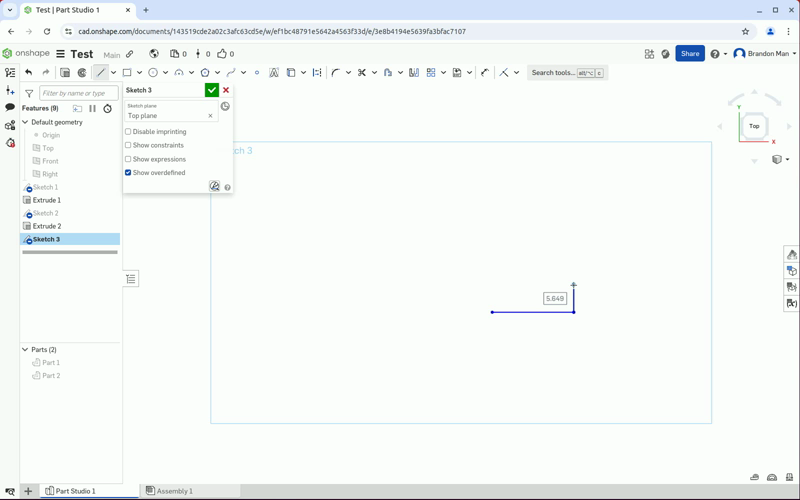
key_down(shift)
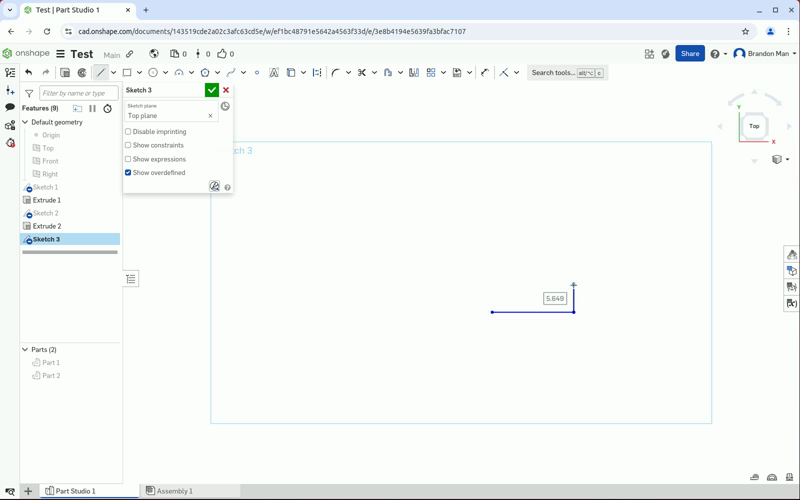
mouse_move(492, 284)
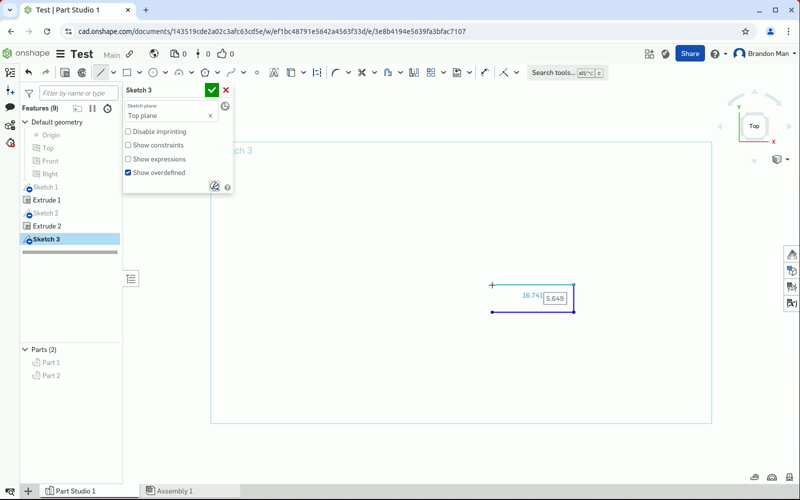
click(492, 284)
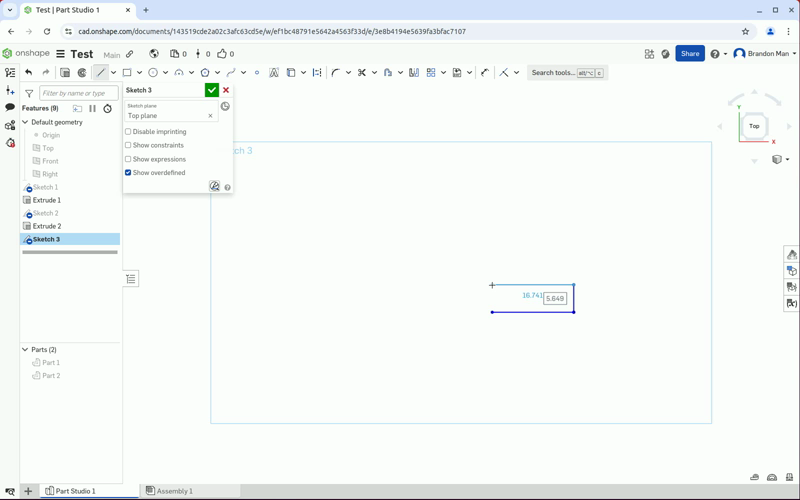
key_up(shift)
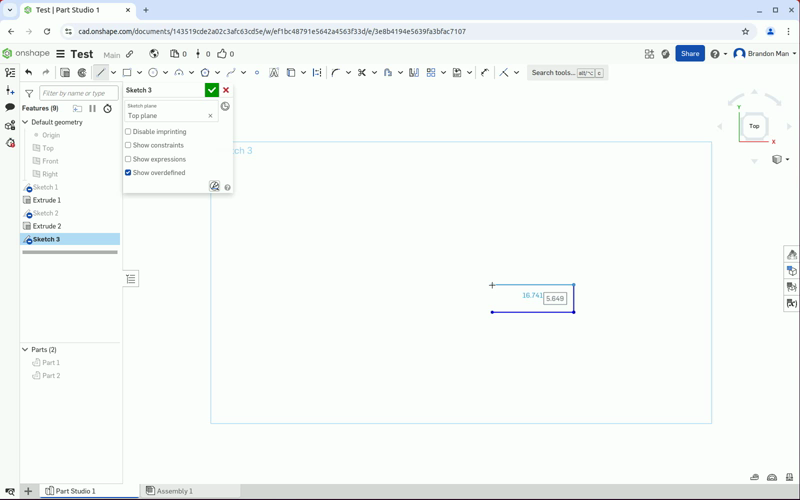
mouse_move(522, 284)
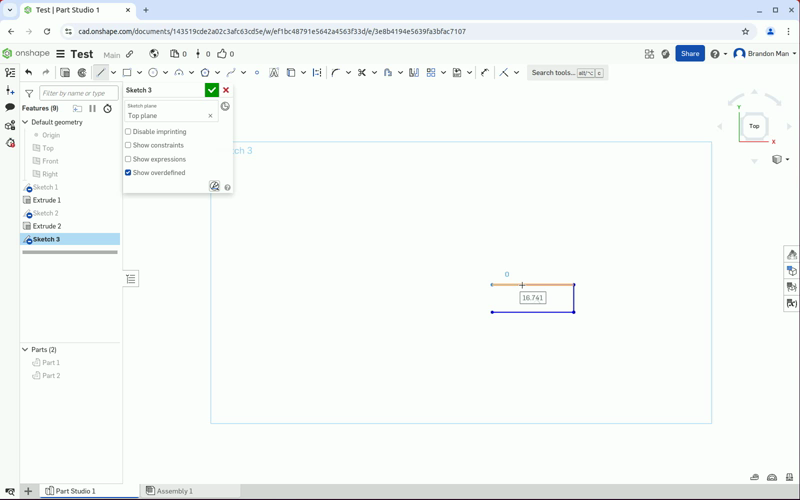
key_down(shift)
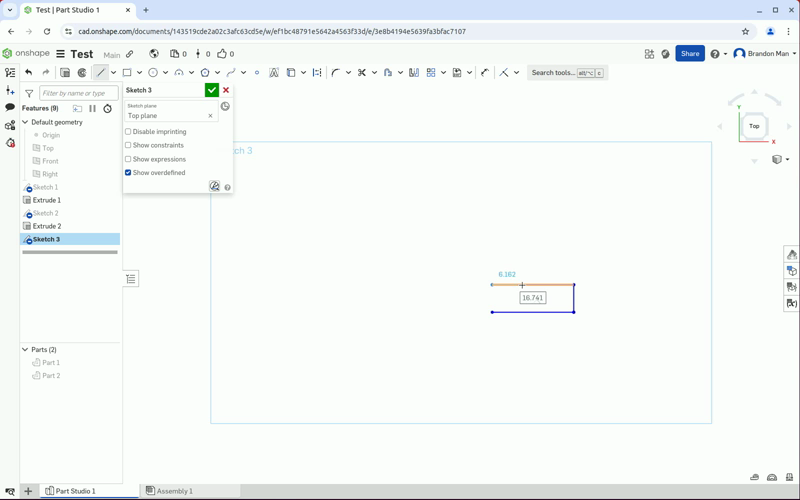
mouse_move(492, 312)
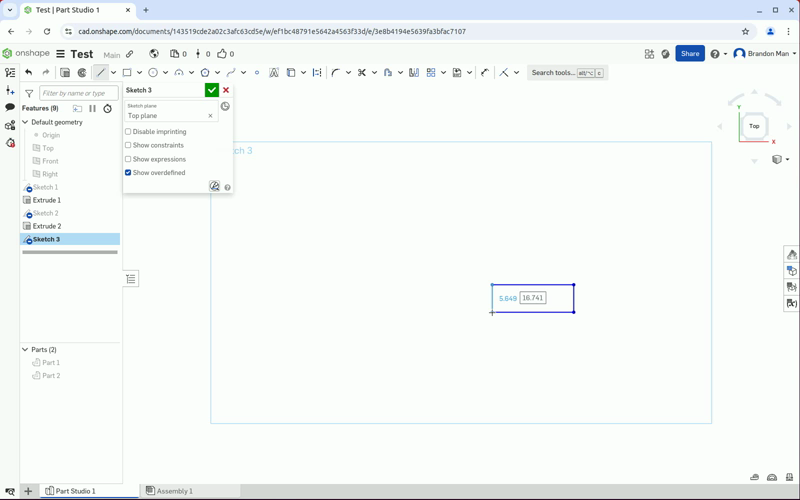
key_up(shift)
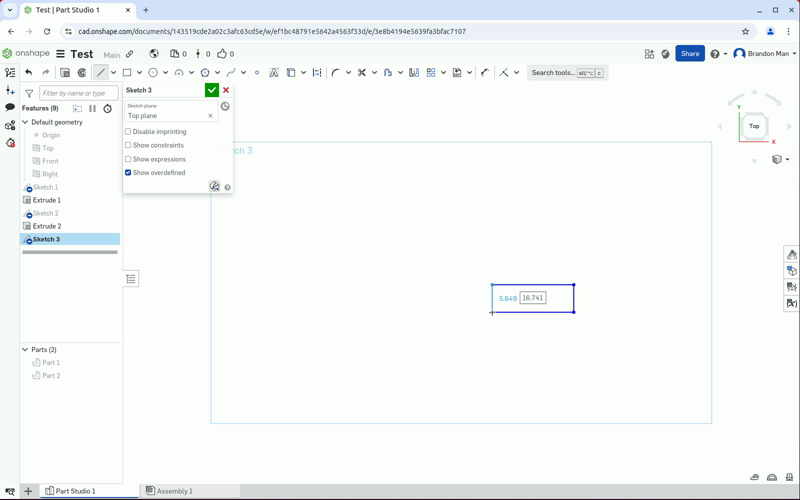
click(492, 312)
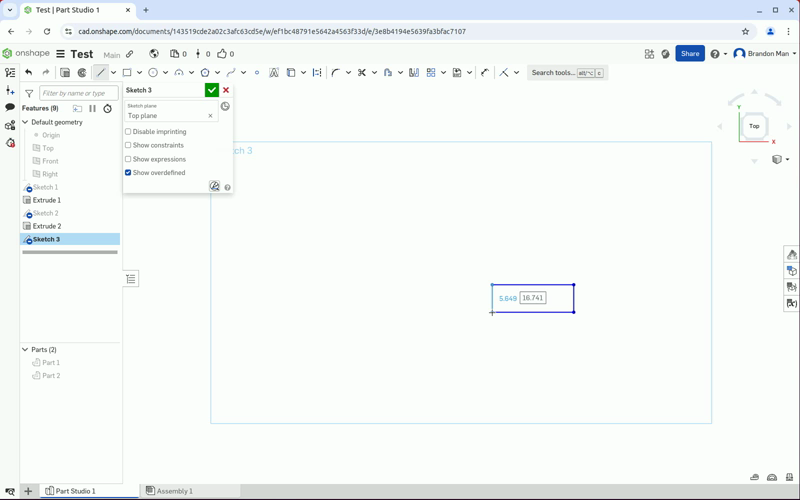
key(esc)
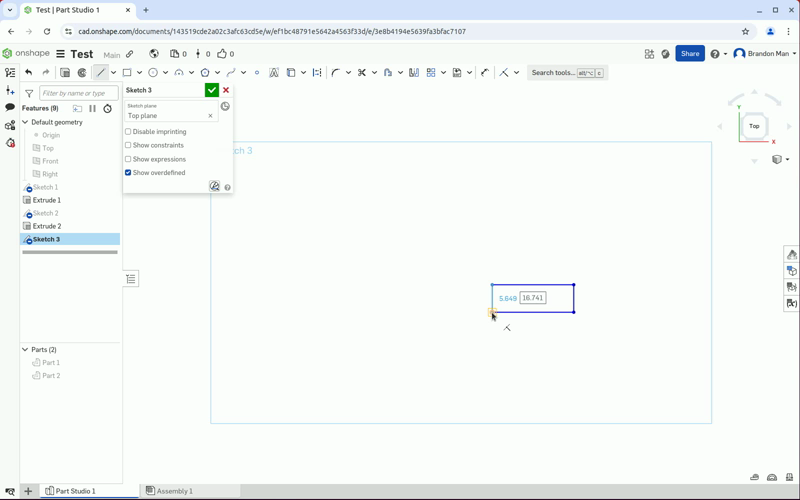
mouse_move(515, 310)
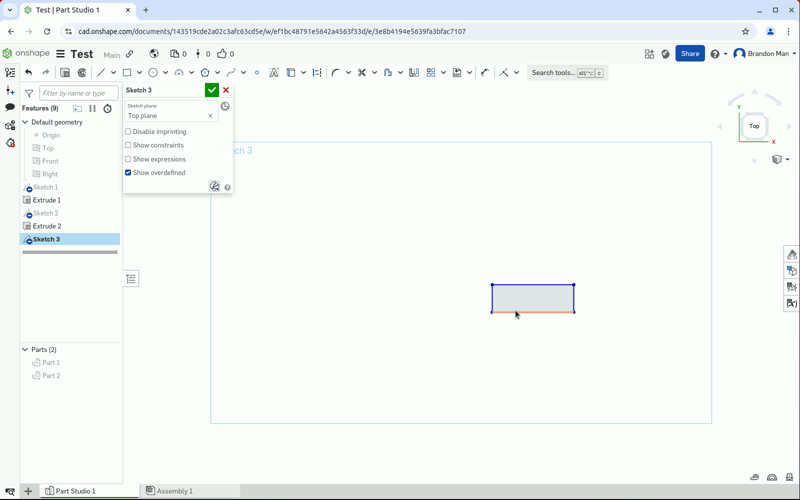
click(515, 310)
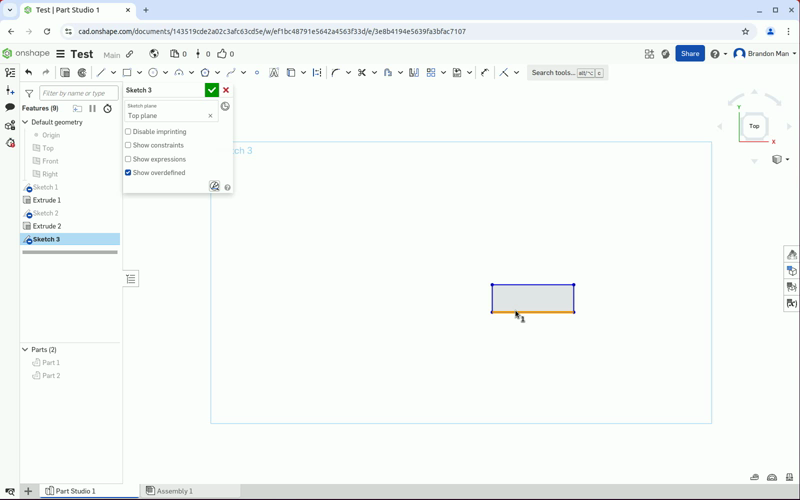
mouse_move(73, 352)
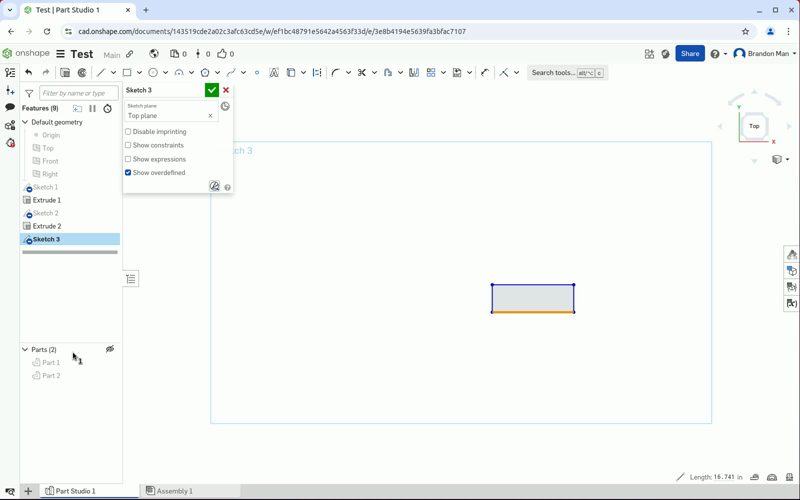
key(shift+y)
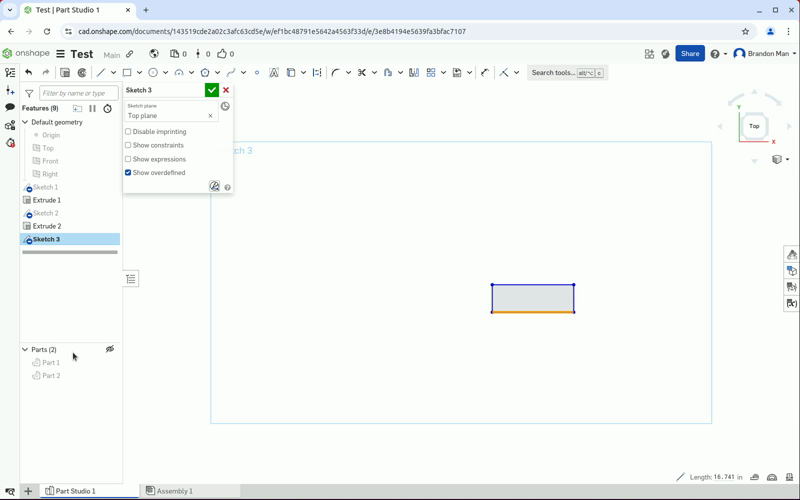
key(shift+e)
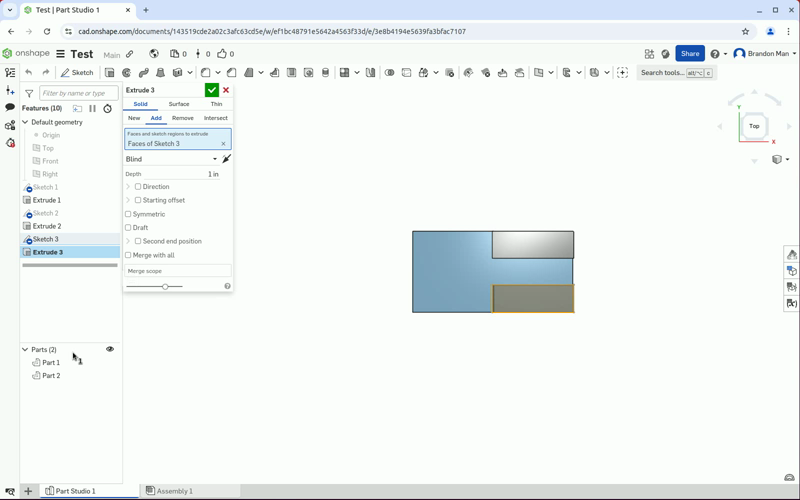
mouse_move(143, 106)
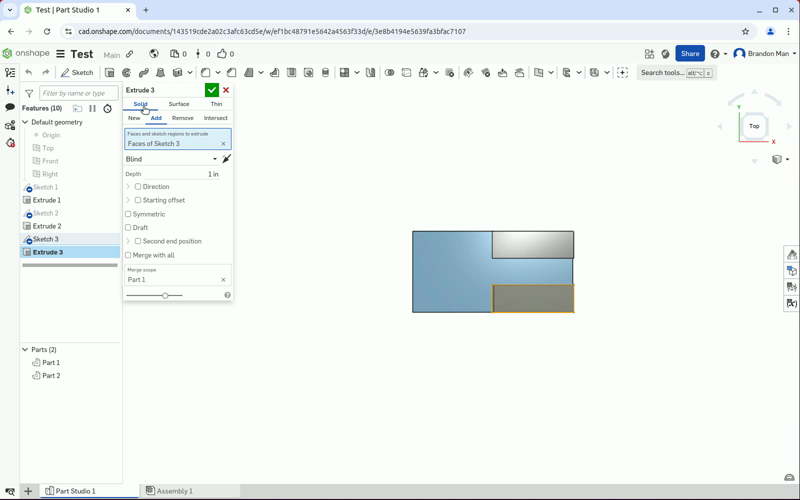
click(143, 106)
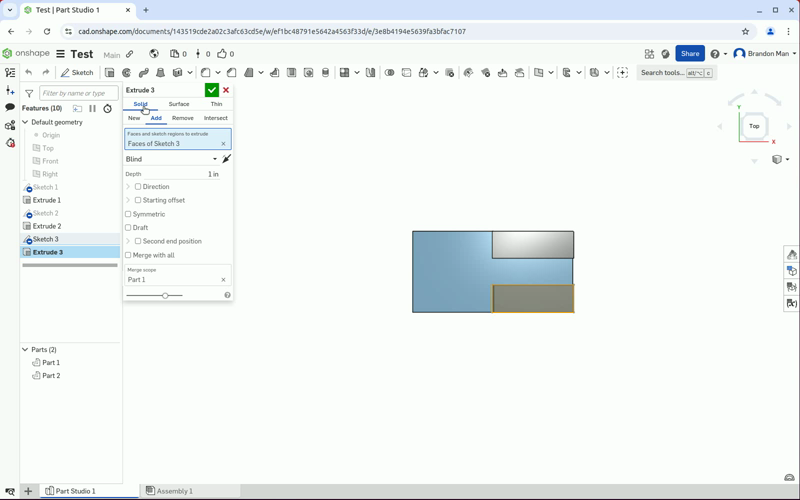
mouse_move(137, 120)
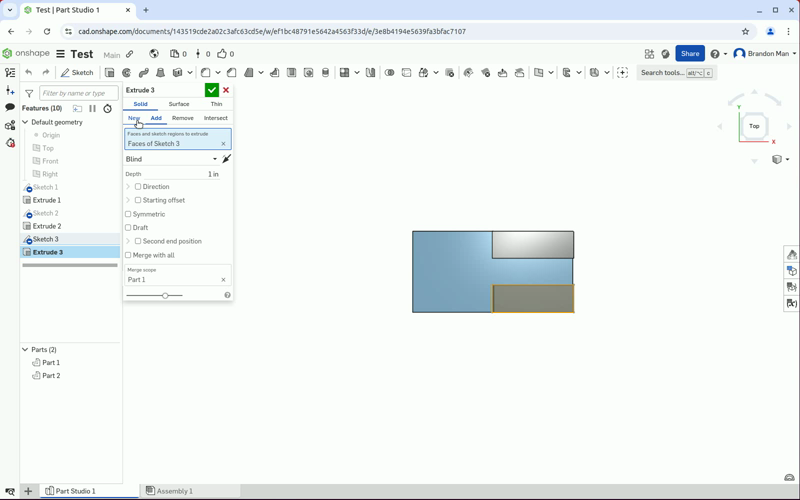
click(137, 120)
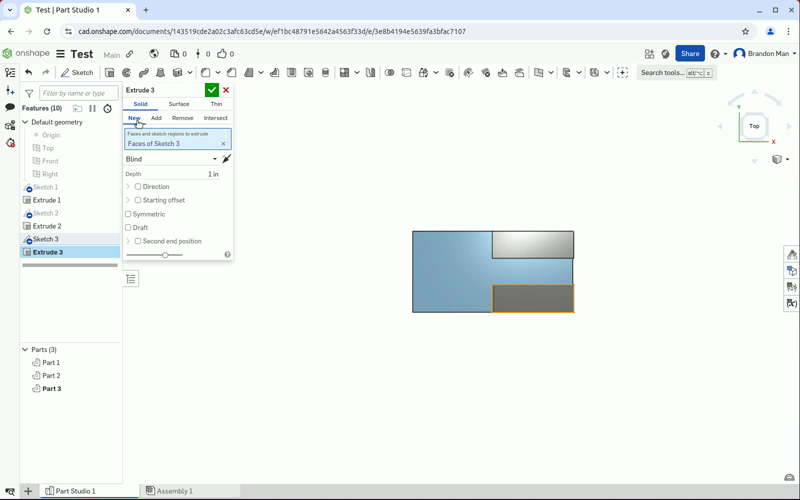
key(tab, 4)
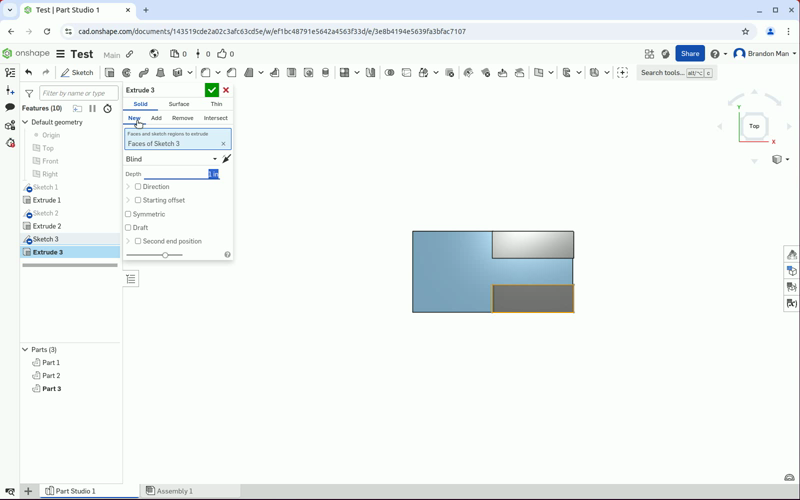
text(11.073)
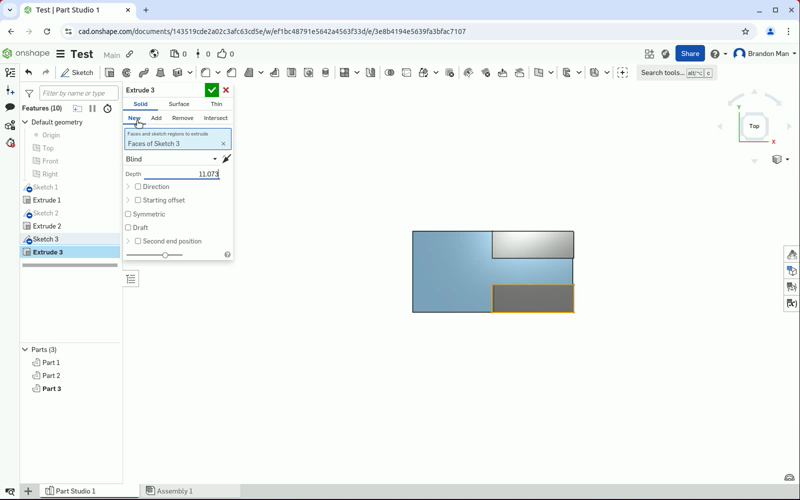
key(enter)
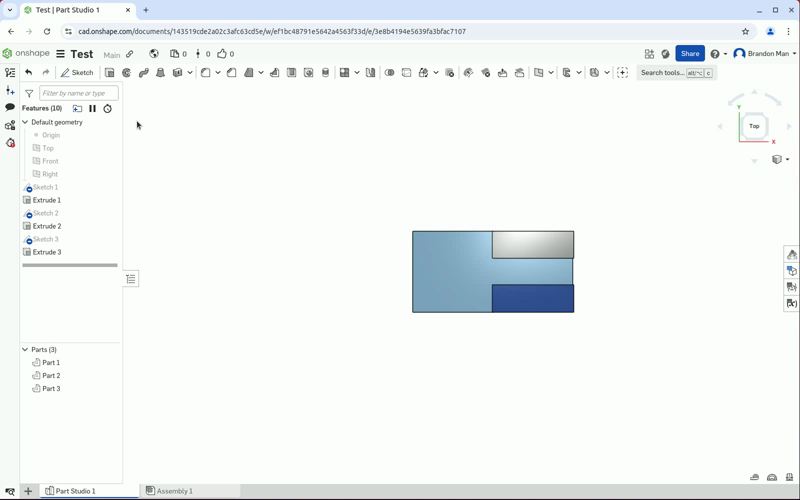
key(shift+h)
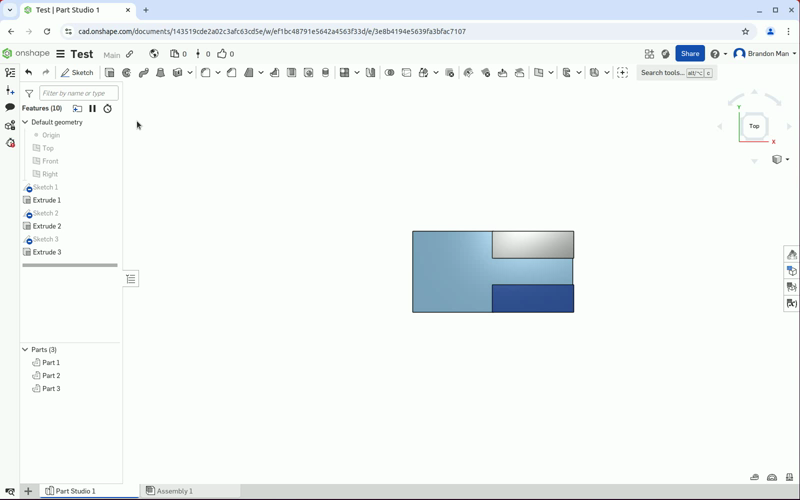
key(shift+h)
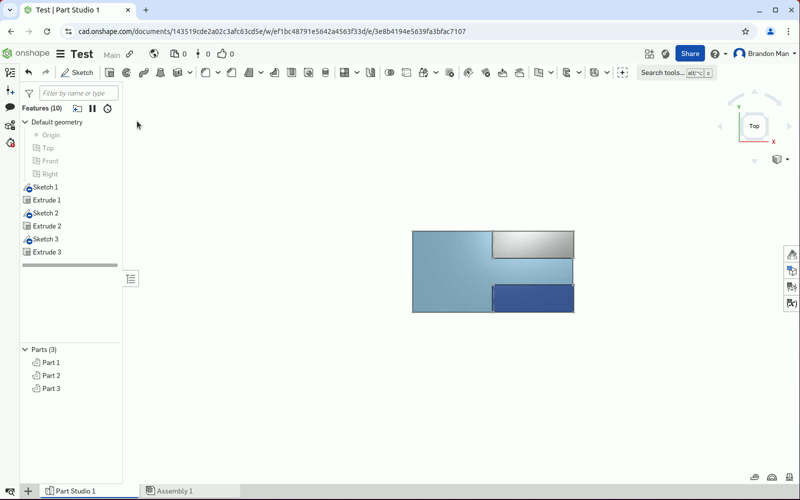
key(shift+7)
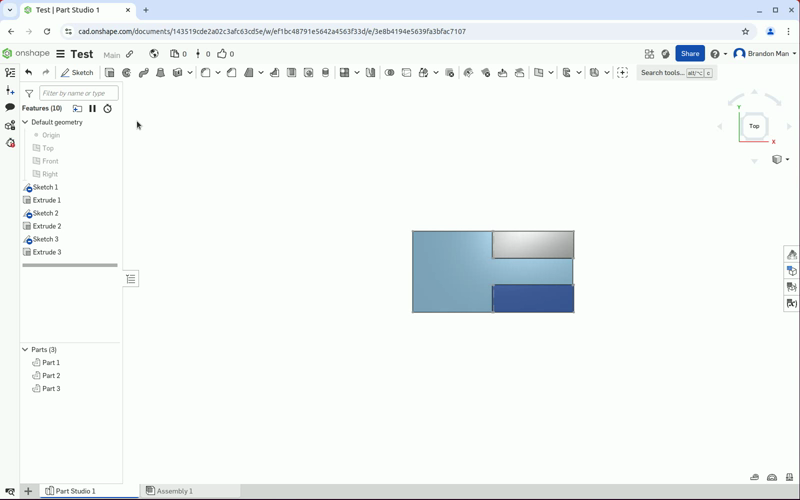
key(up, 3)
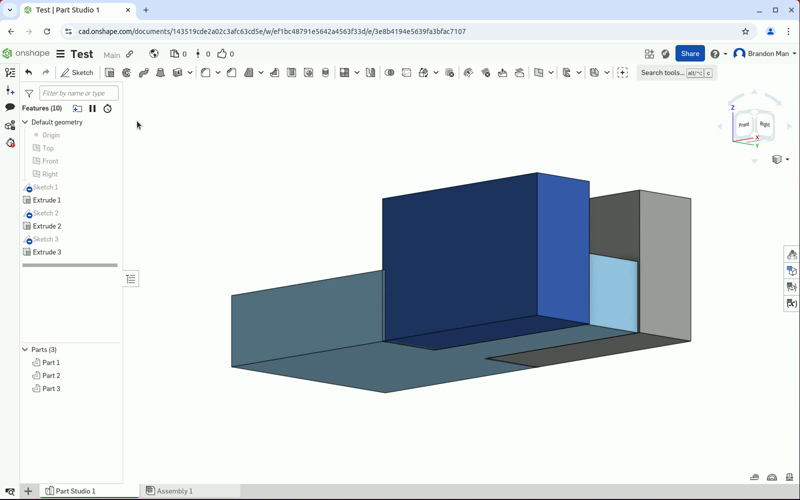
key(left, 3)
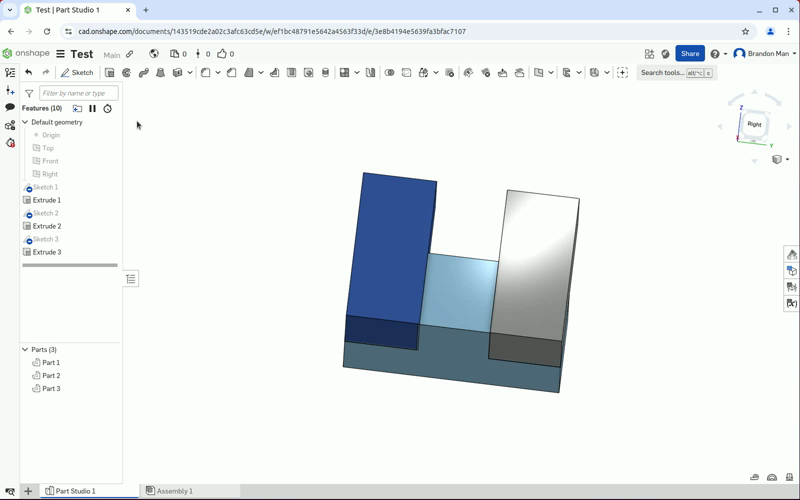
key(right, 3)
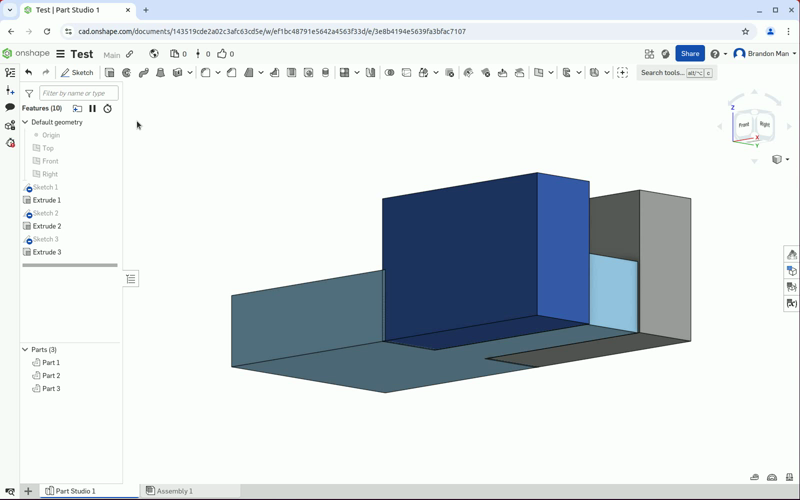
key(down, 3)
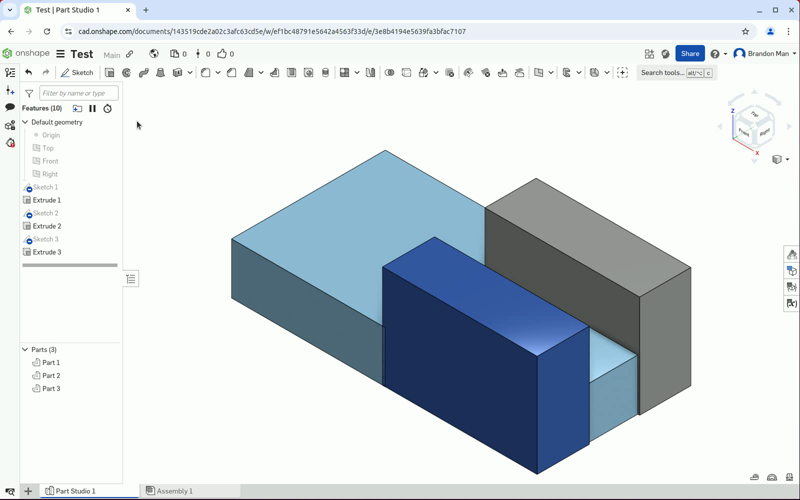
mouse_move(73, 189)
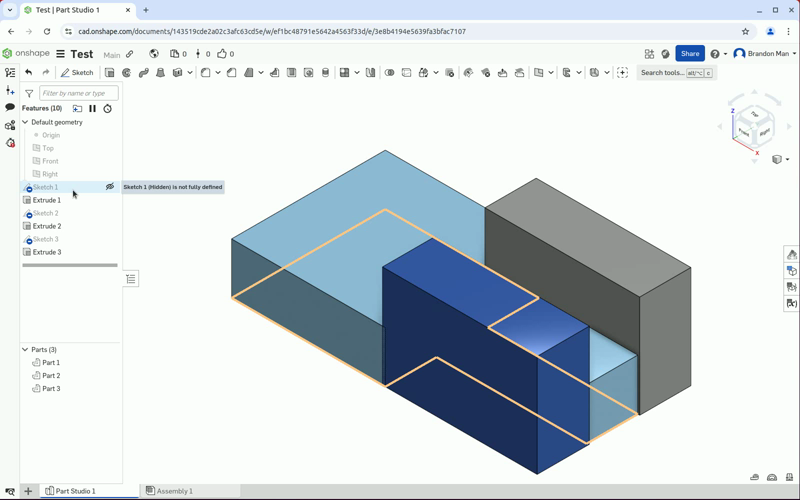
click(73, 189)